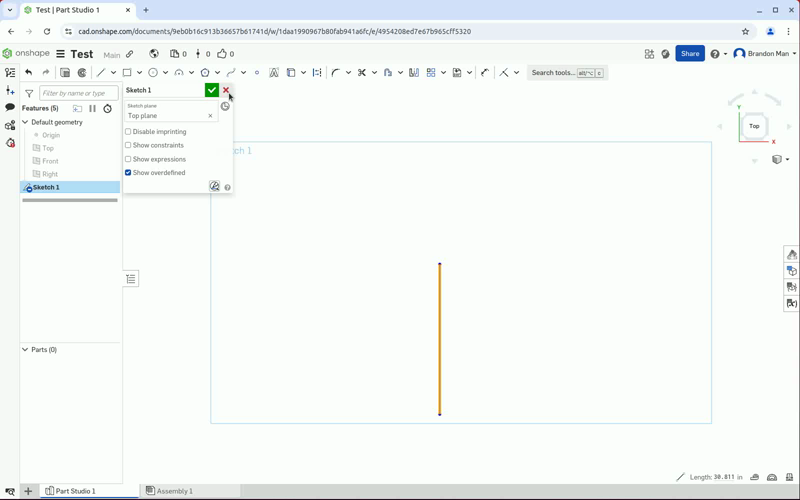
key(shift+h)
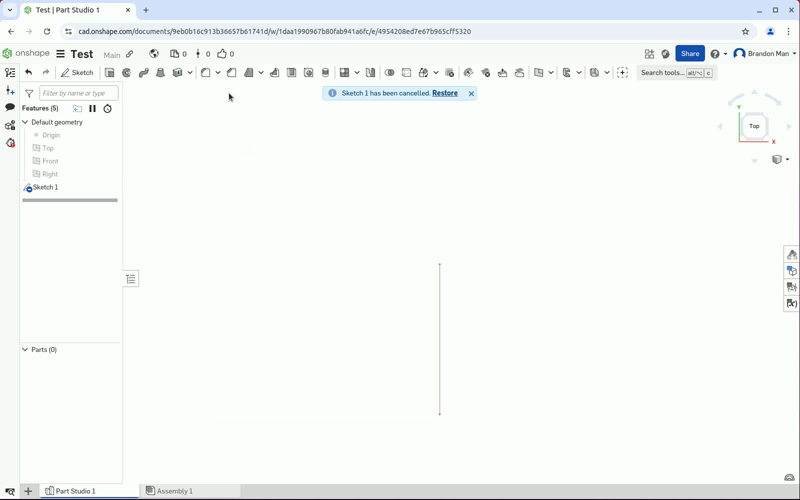
key(shift+s)
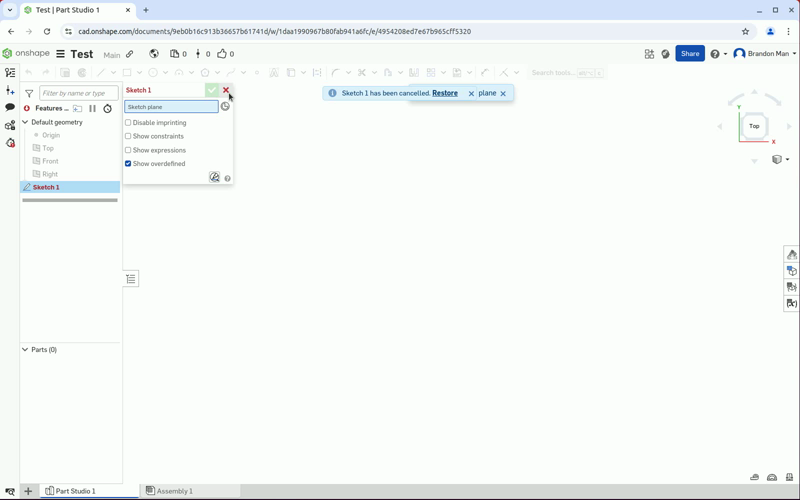
mouse_move(73, 150)
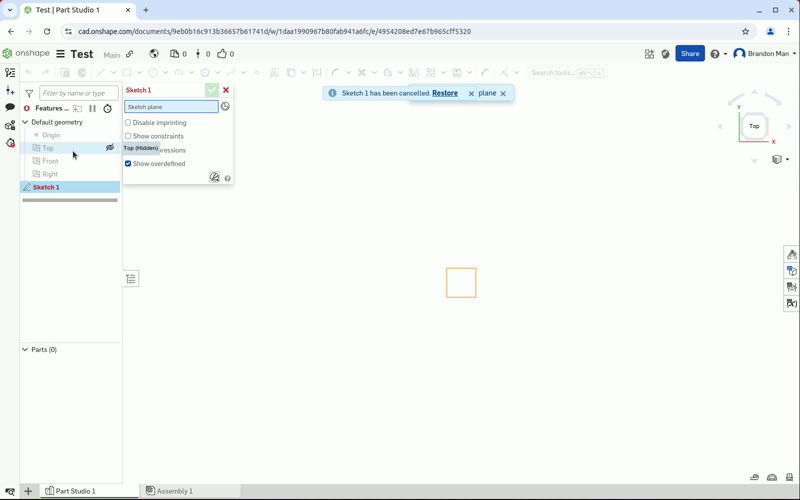
click(73, 150)
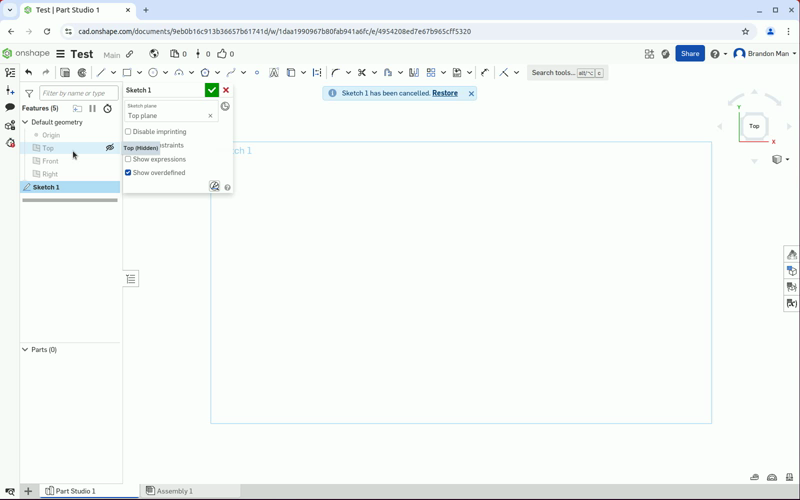
mouse_move(73, 352)
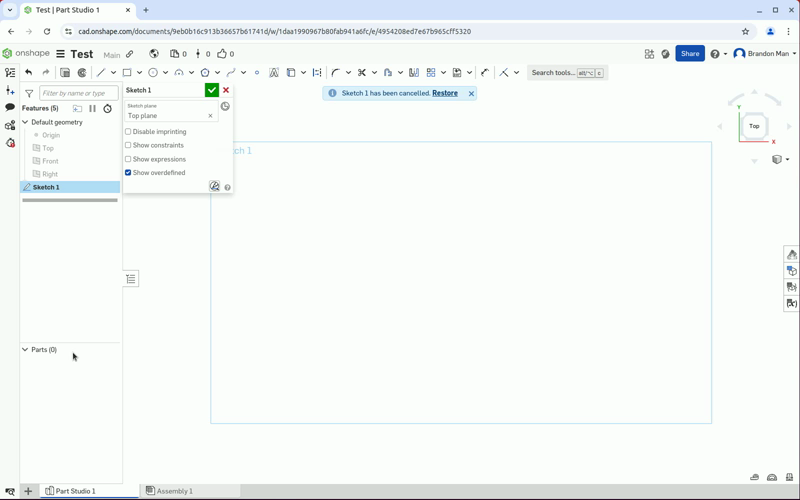
key(y)
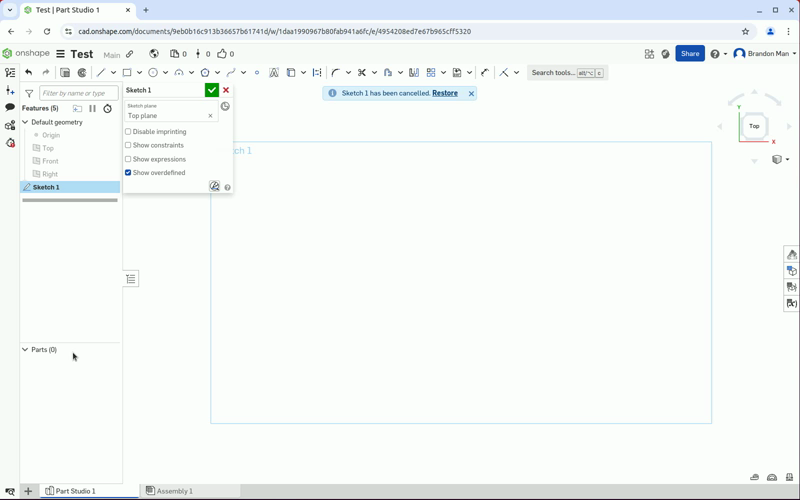
key(l)
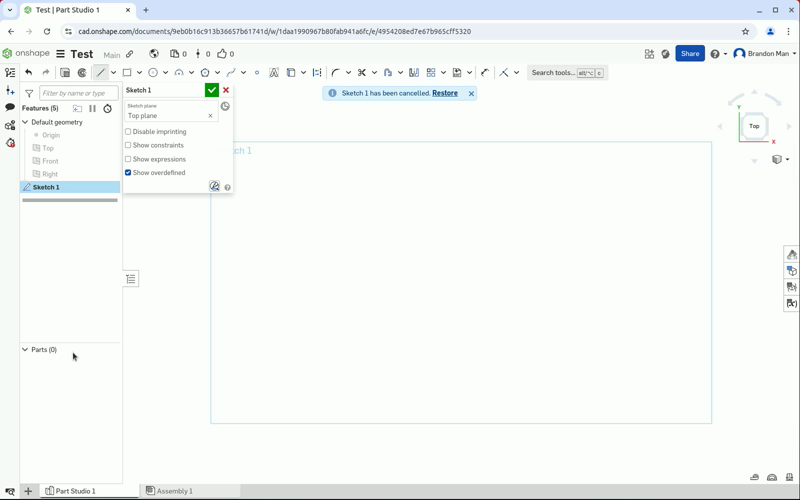
key_down(shift)
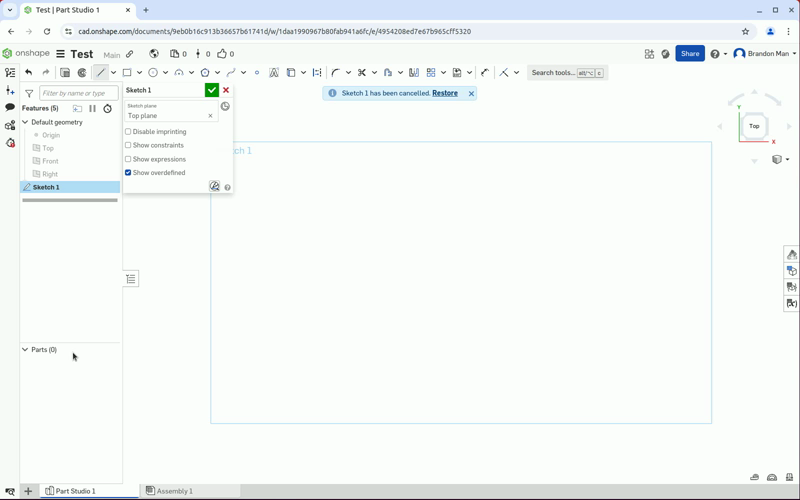
mouse_move(460, 320)
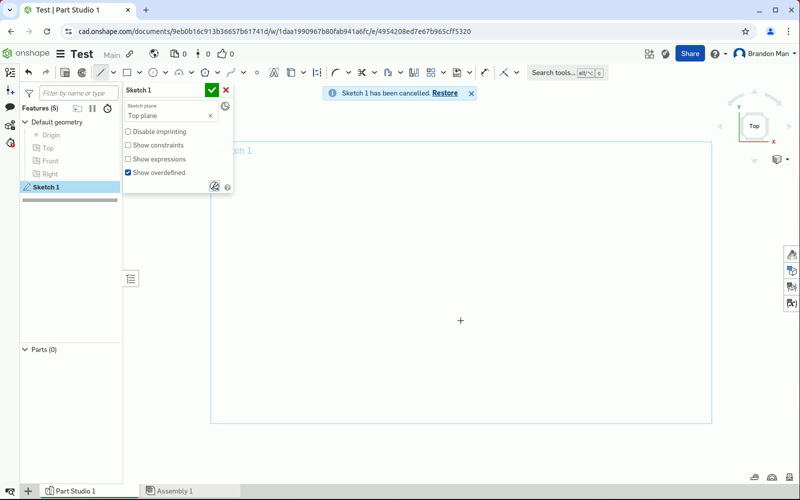
click(460, 320)
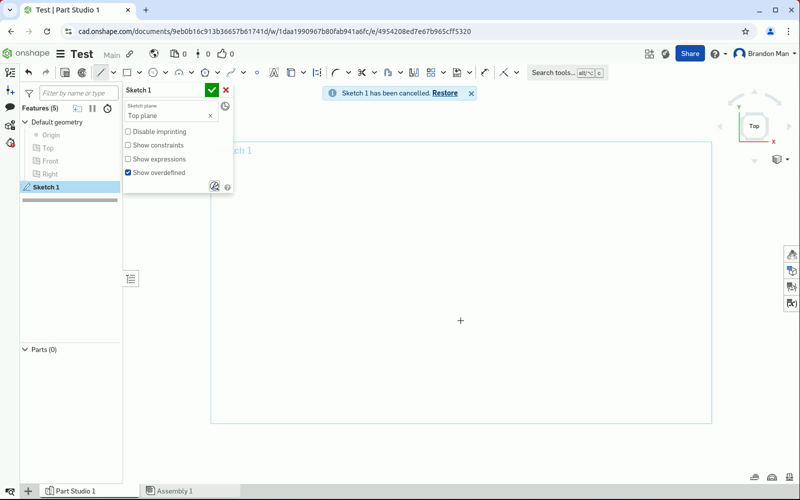
key_up(shift)
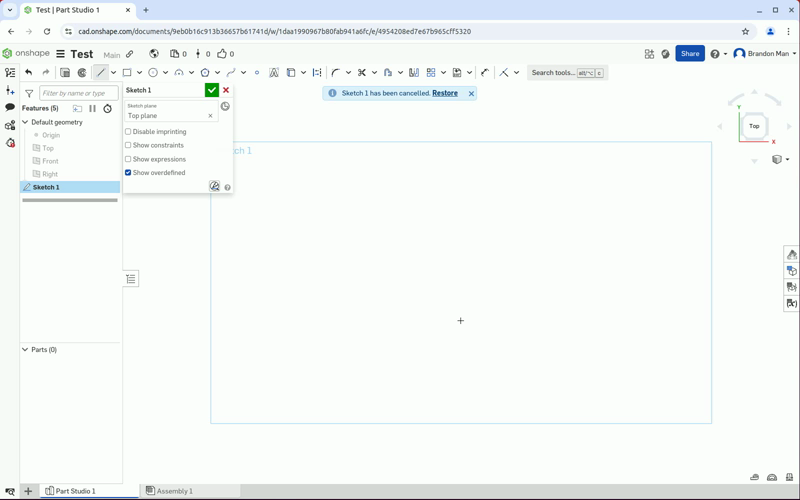
key_down(shift)
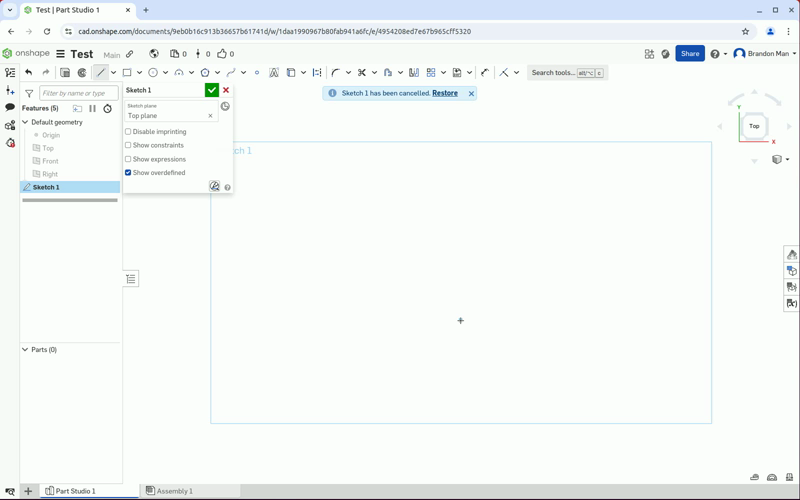
mouse_move(490, 320)
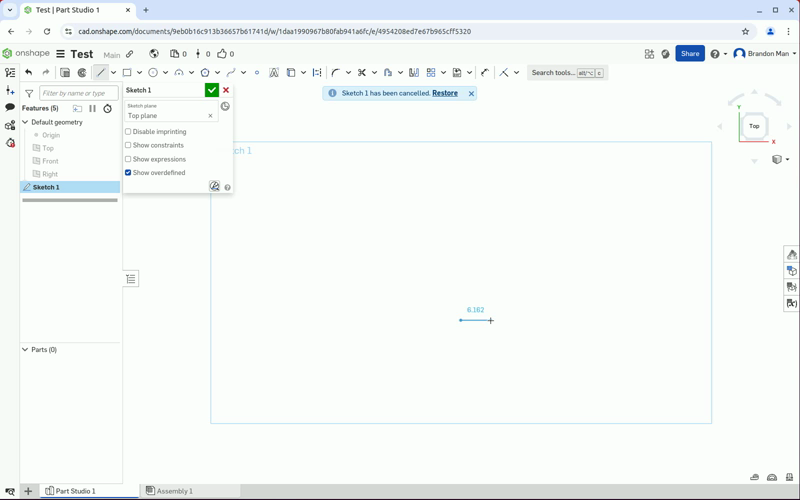
mouse_move(468, 320)
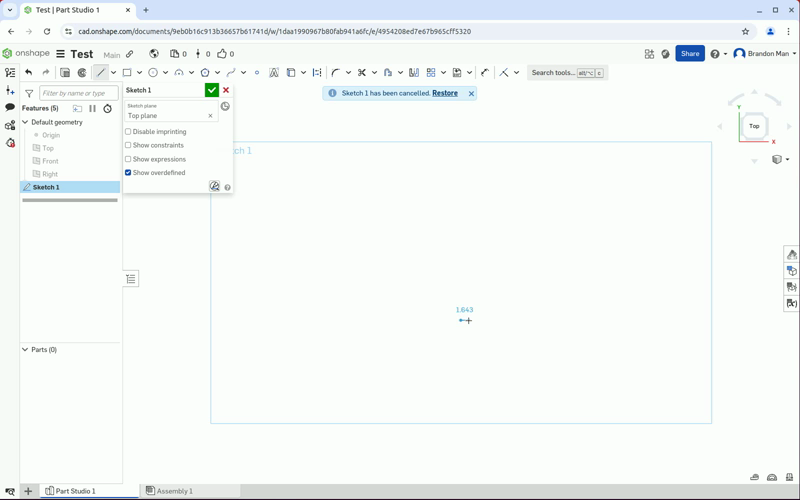
click(468, 320)
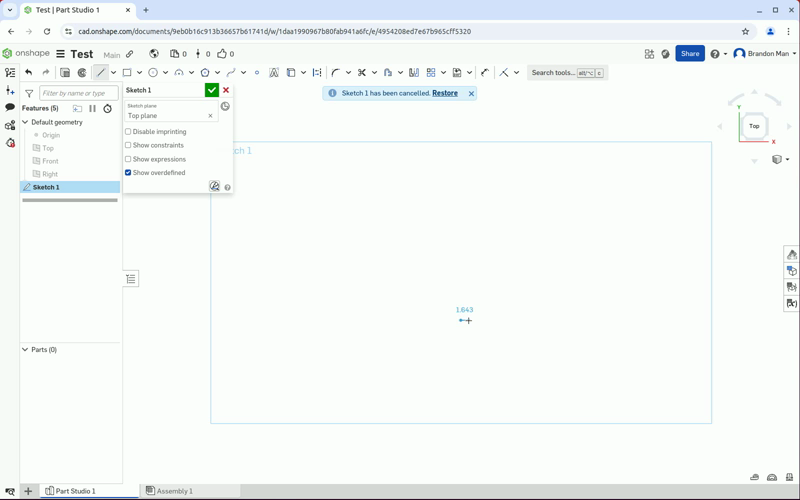
key_up(shift)
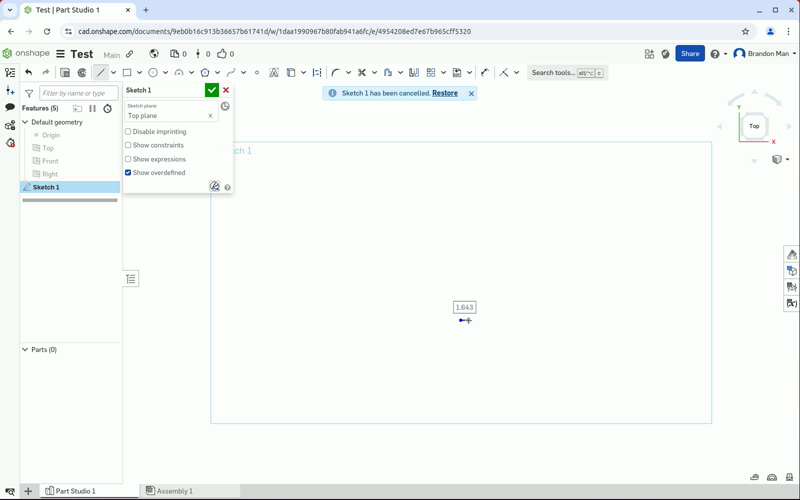
key_down(shift)
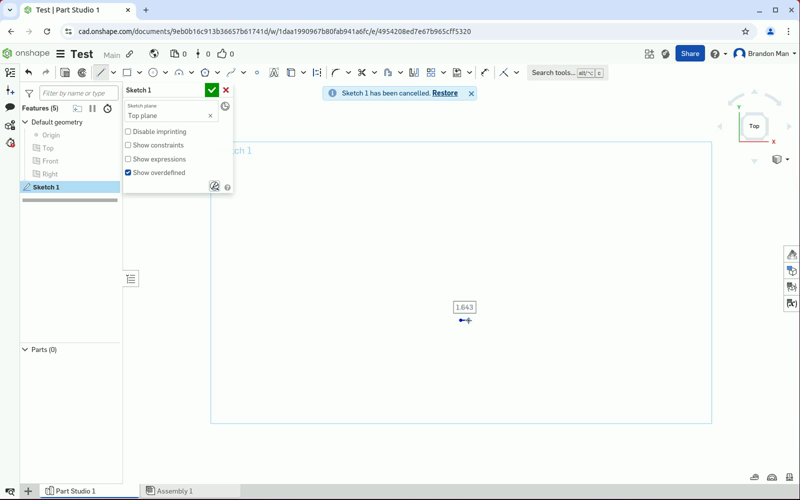
mouse_move(498, 320)
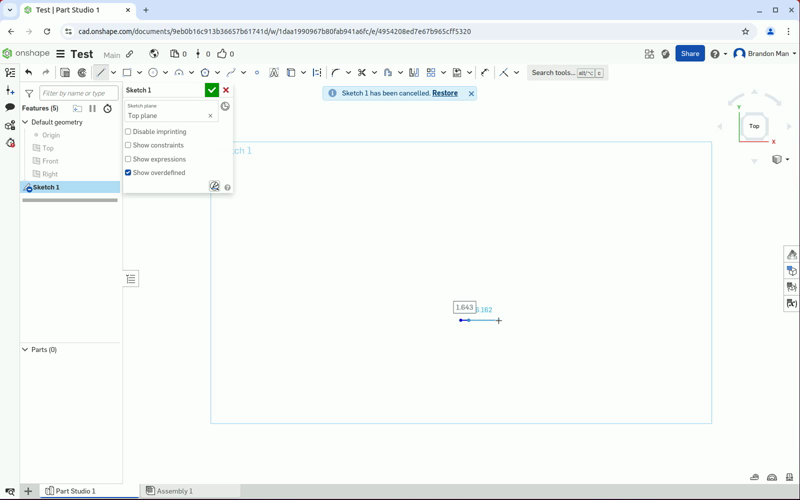
mouse_move(468, 282)
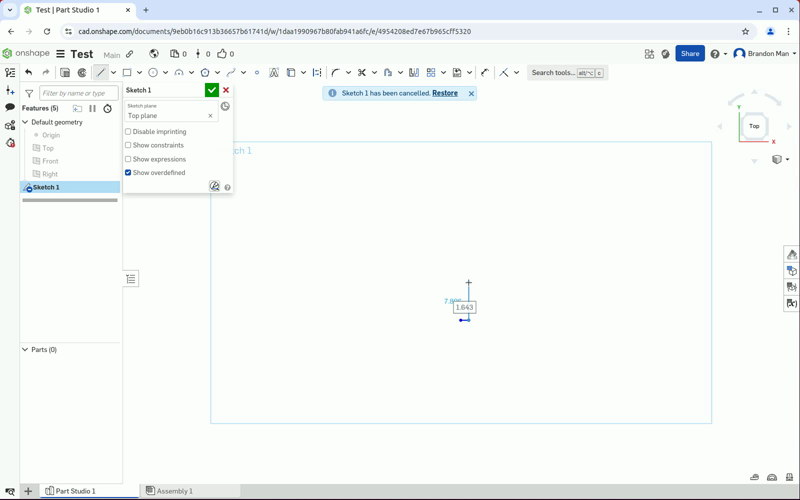
click(468, 282)
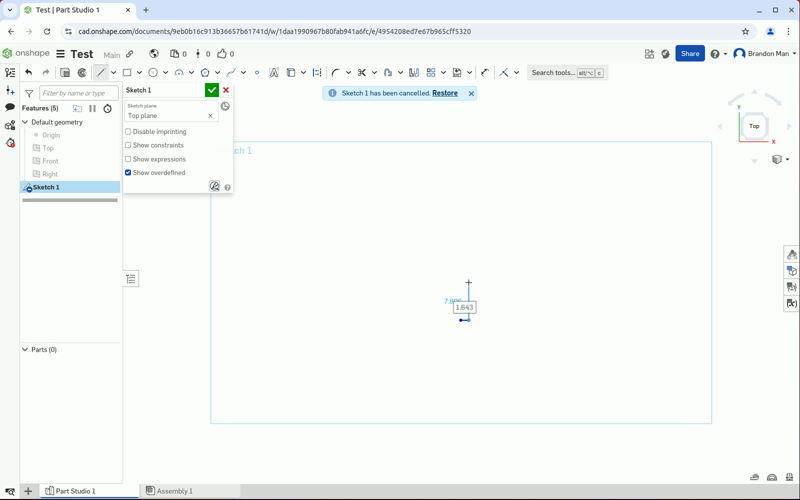
key_up(shift)
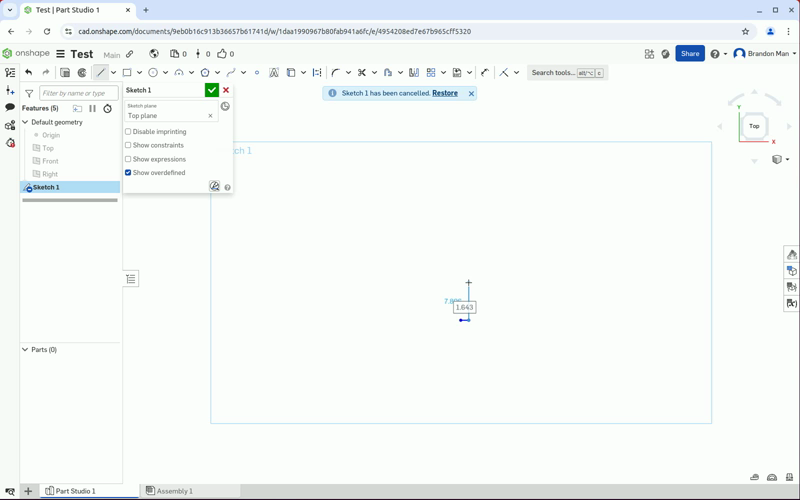
key_down(shift)
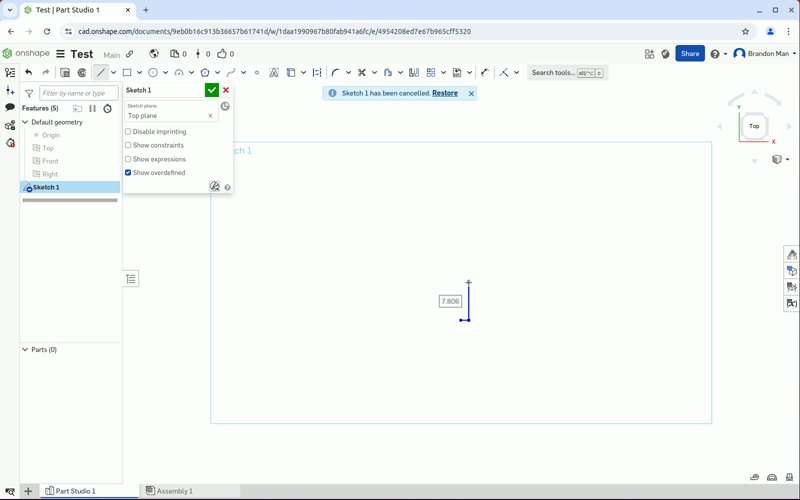
mouse_move(498, 282)
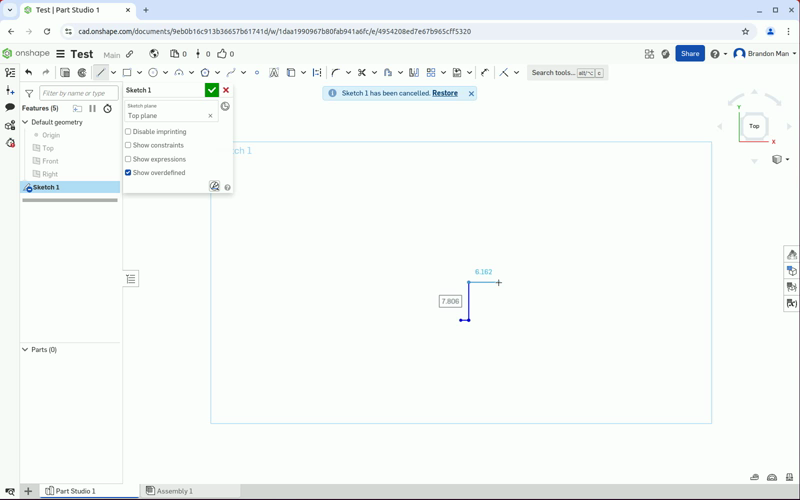
mouse_move(460, 282)
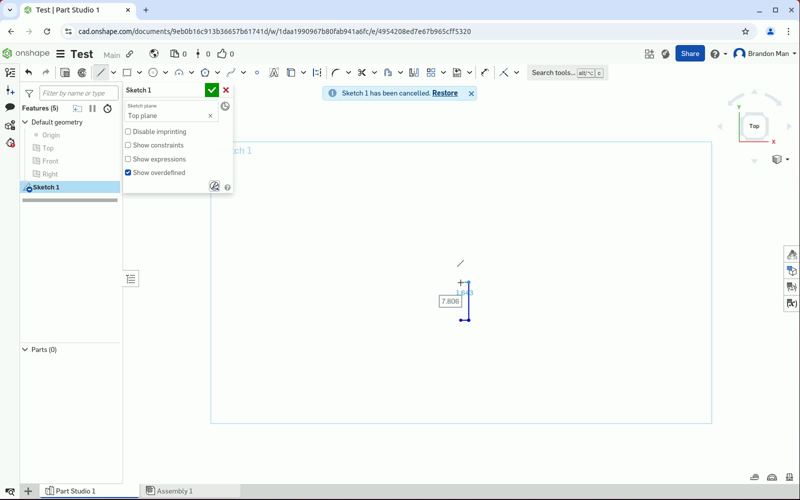
click(460, 282)
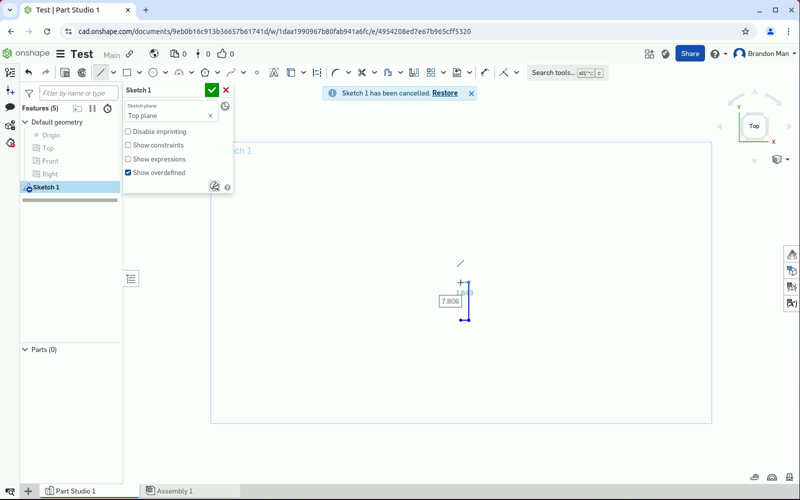
key_up(shift)
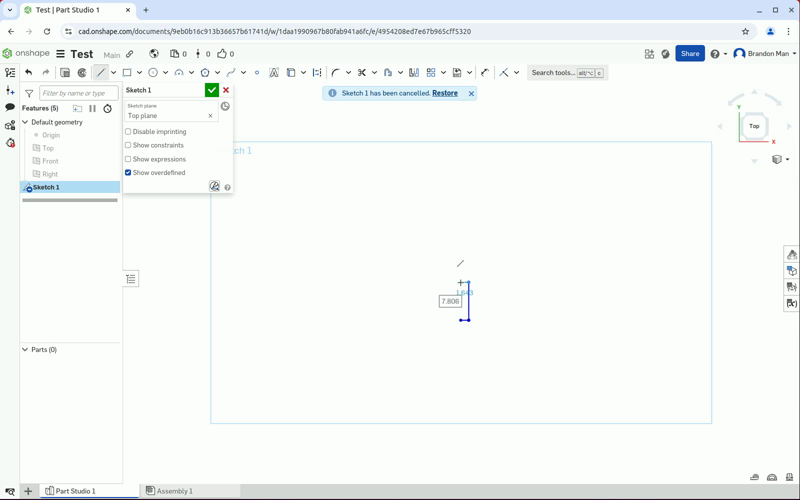
mouse_move(490, 282)
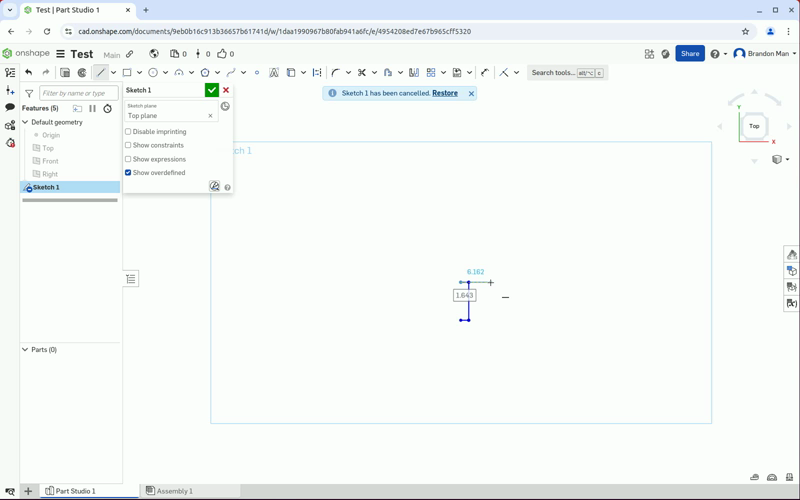
key_down(shift)
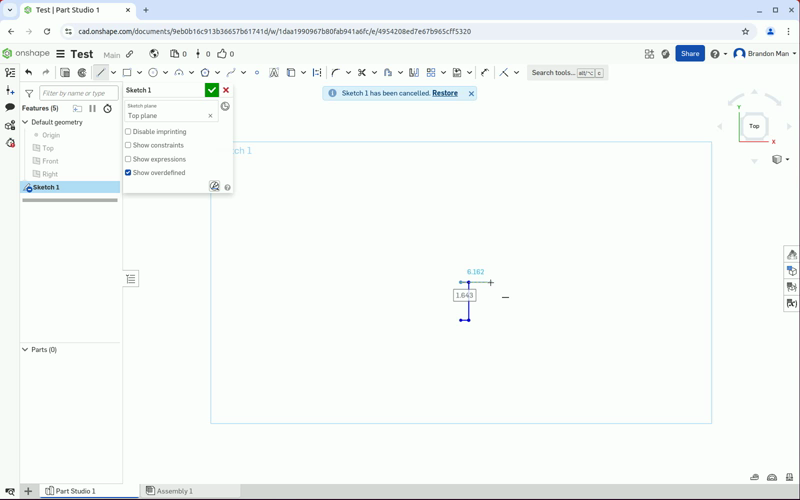
mouse_move(460, 320)
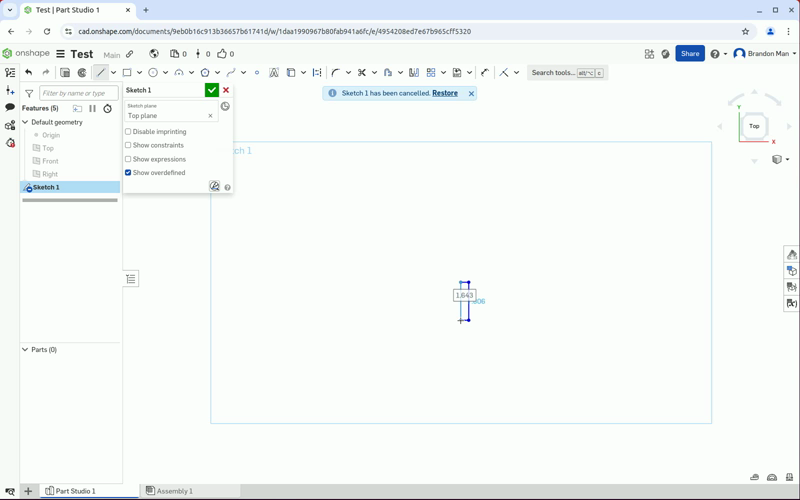
key_up(shift)
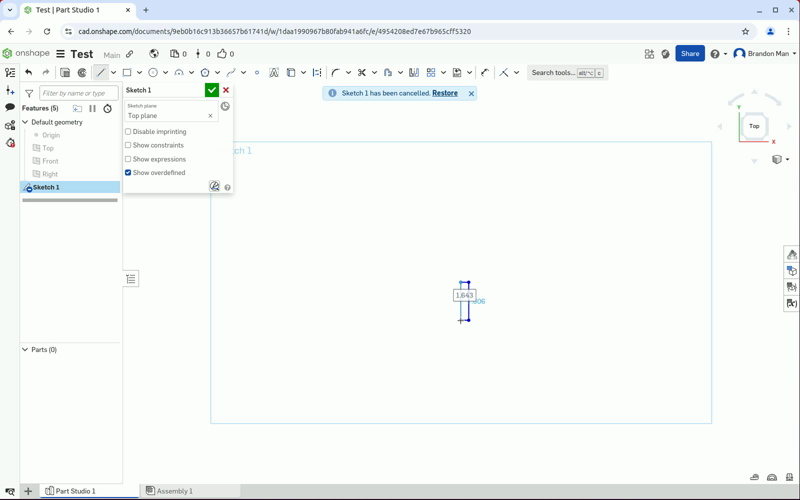
click(460, 320)
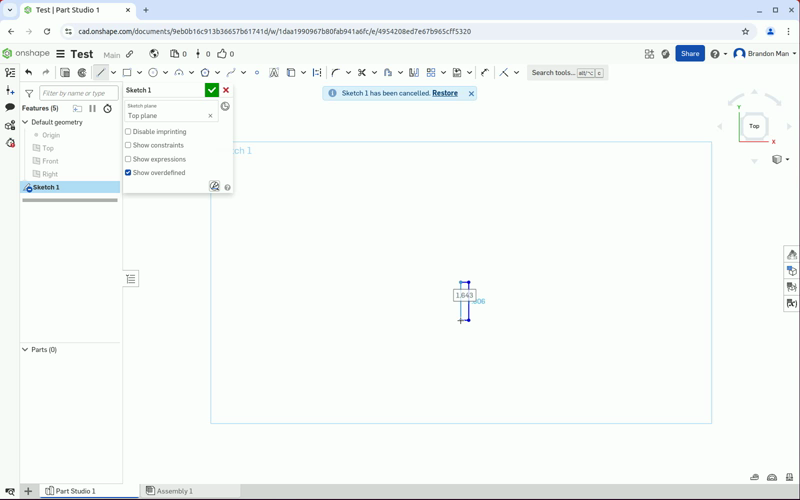
key(esc)
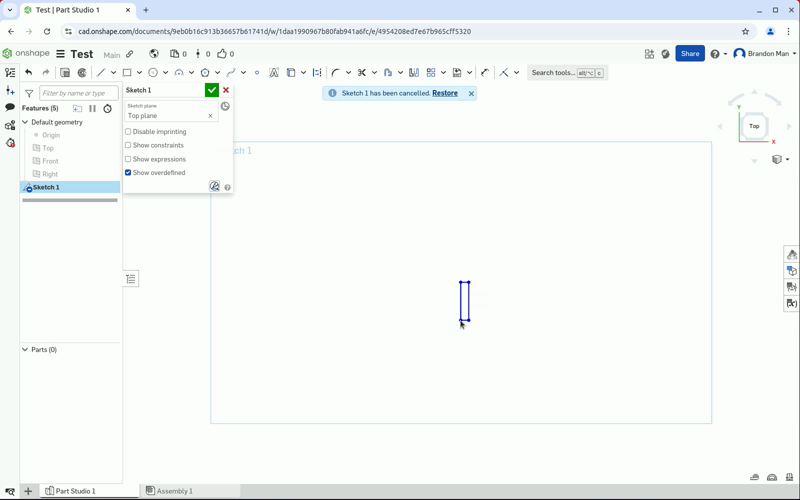
mouse_move(463, 318)
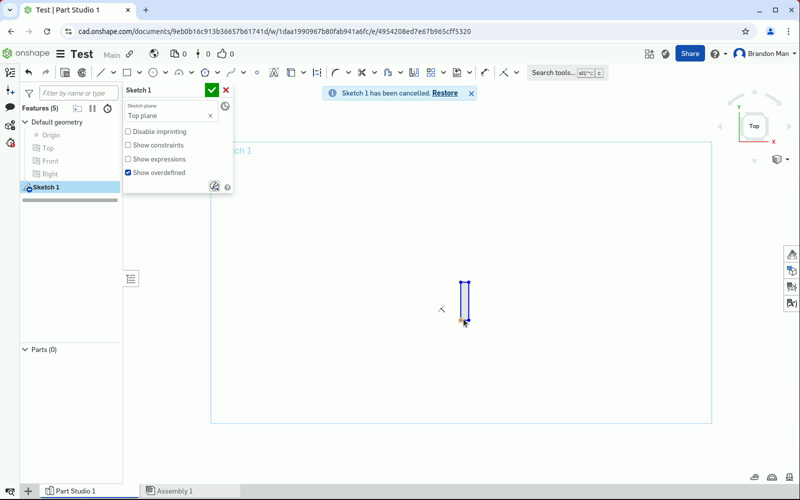
scroll(6)
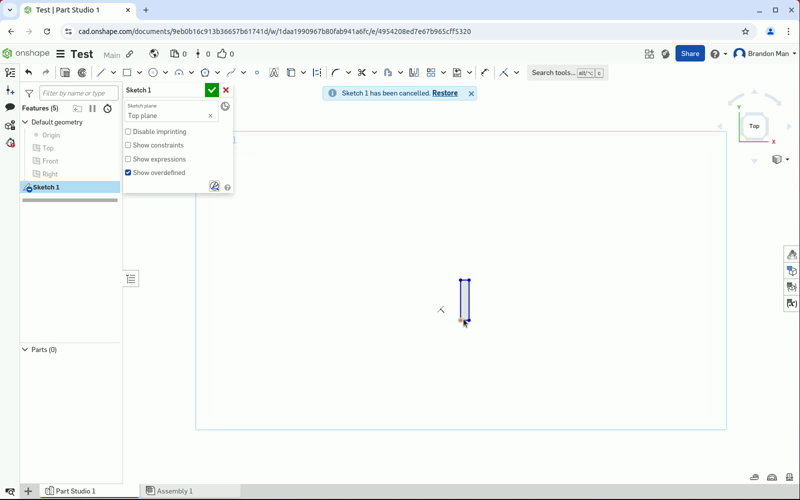
scroll(6)
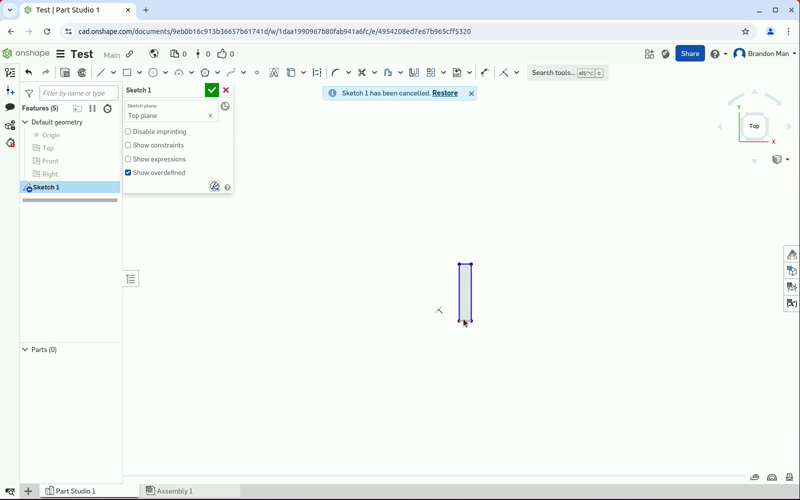
scroll(6)
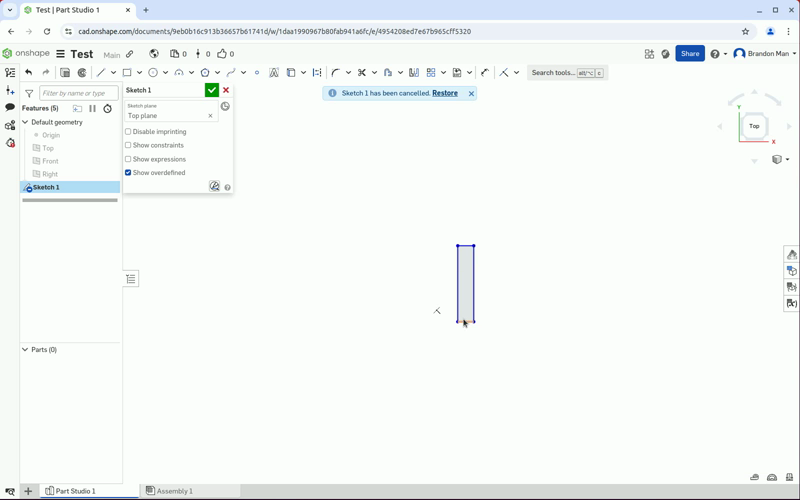
scroll(6)
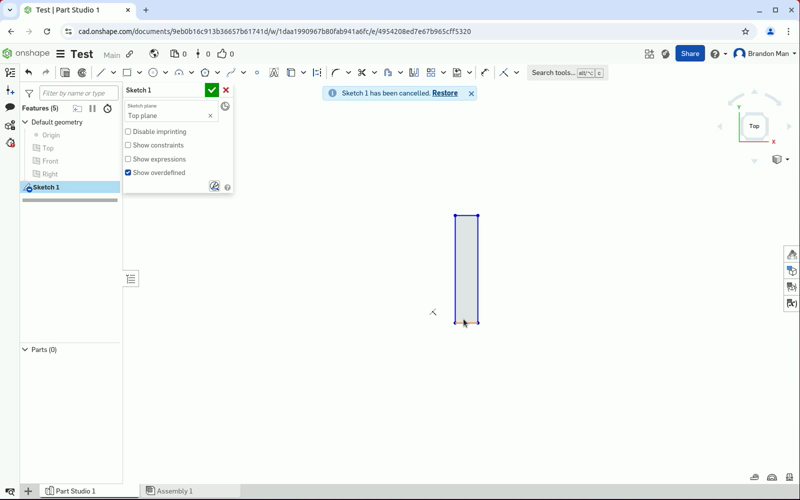
scroll(6)
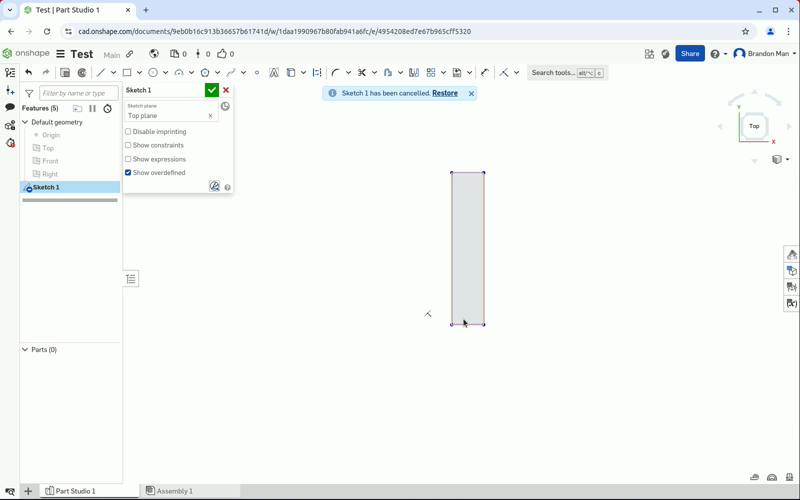
scroll(6)
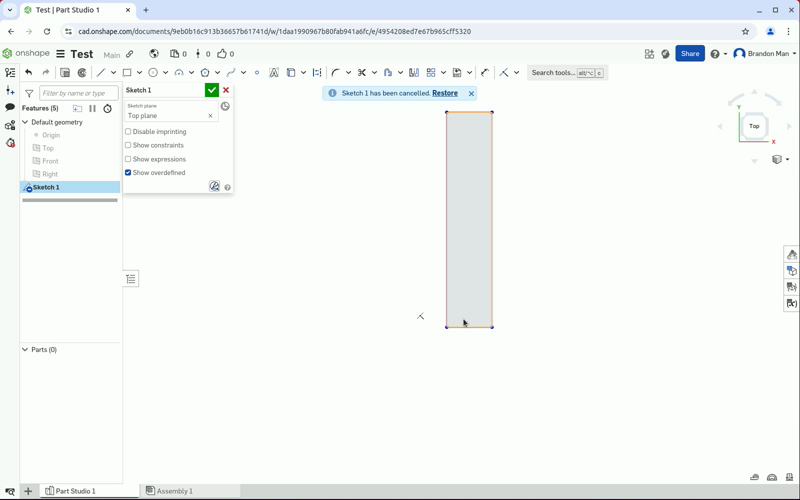
scroll(6)
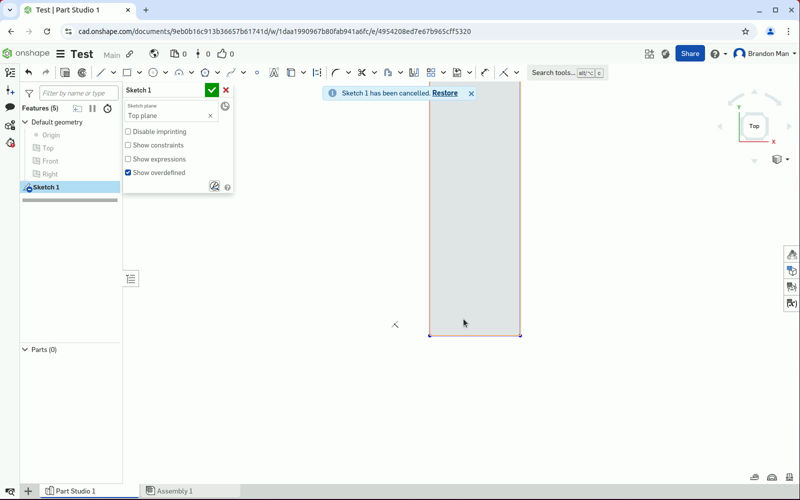
click(463, 318)
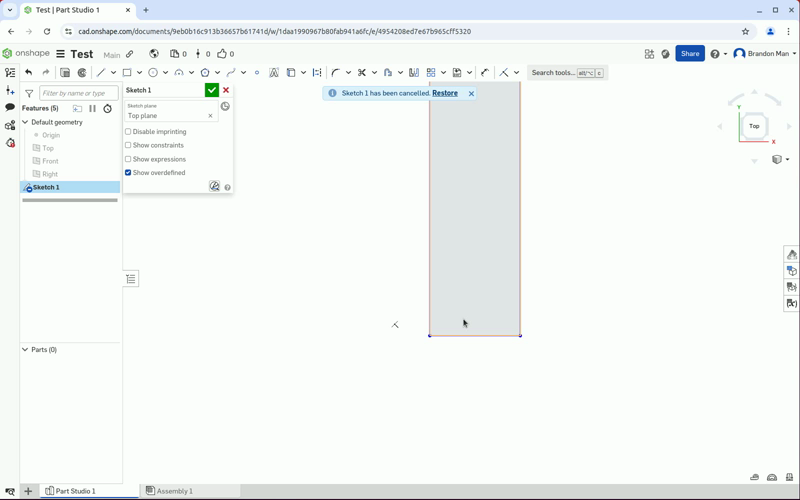
scroll(-6)
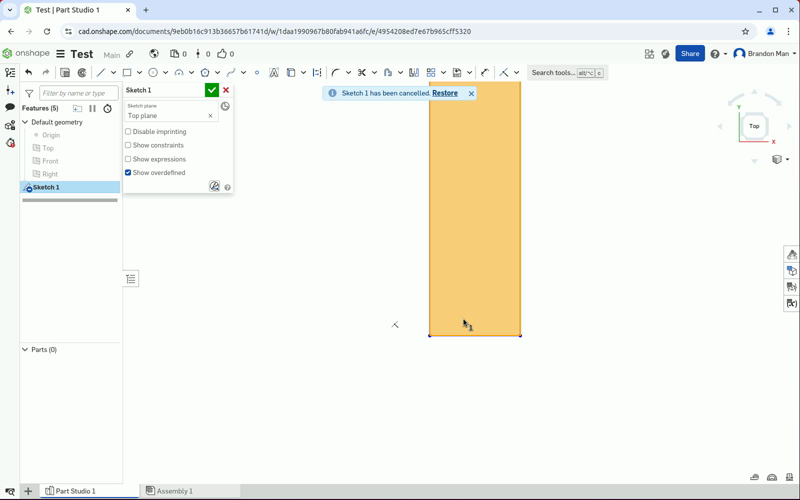
scroll(-6)
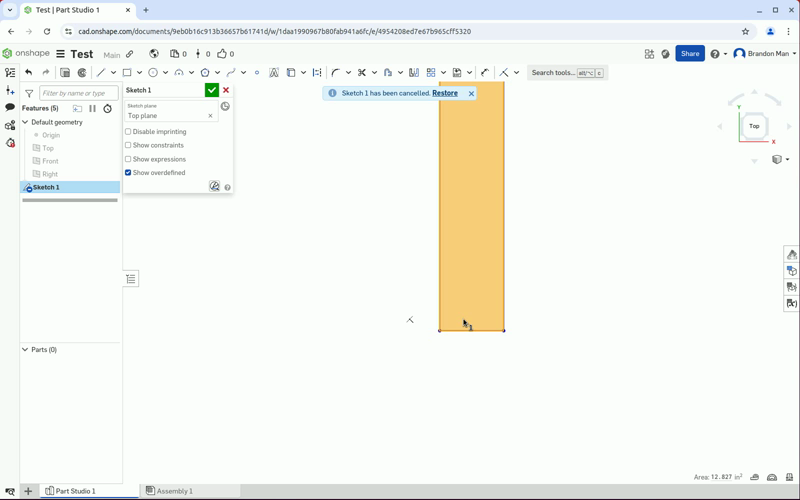
scroll(-6)
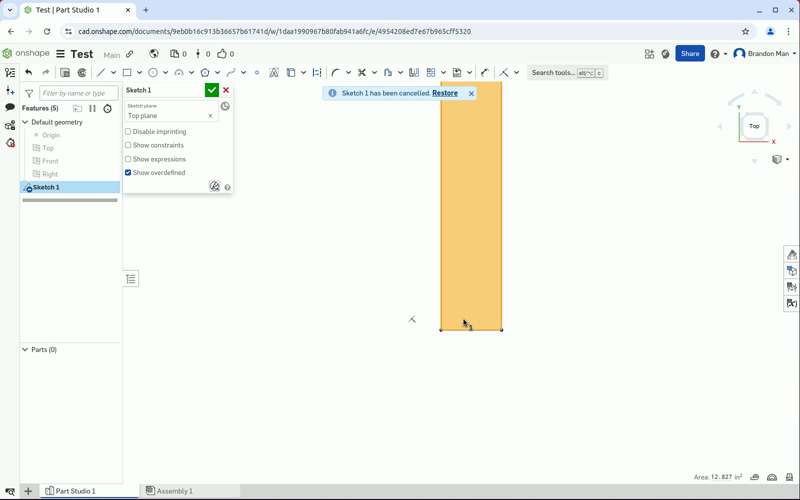
scroll(-6)
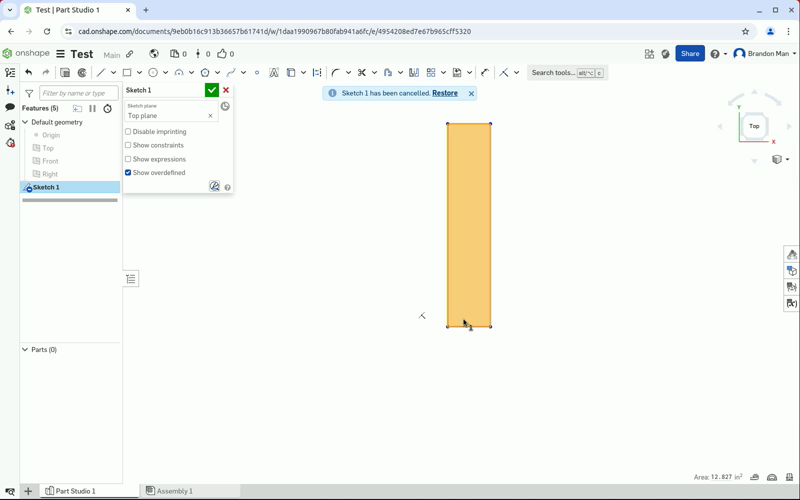
scroll(-6)
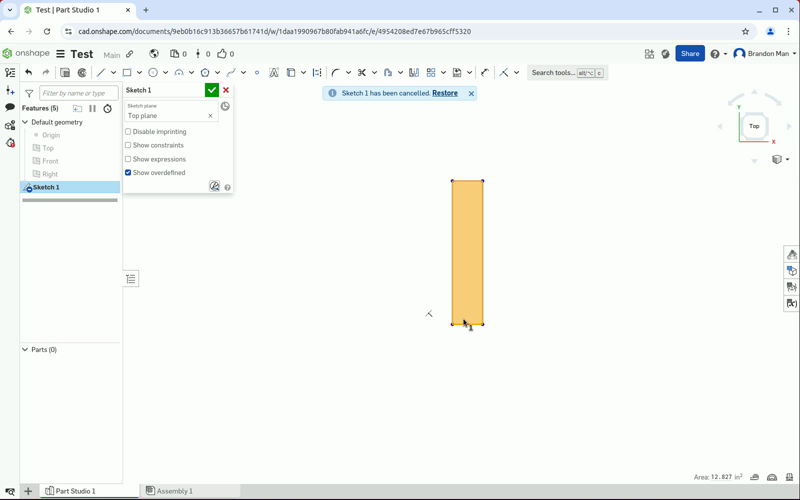
scroll(-6)
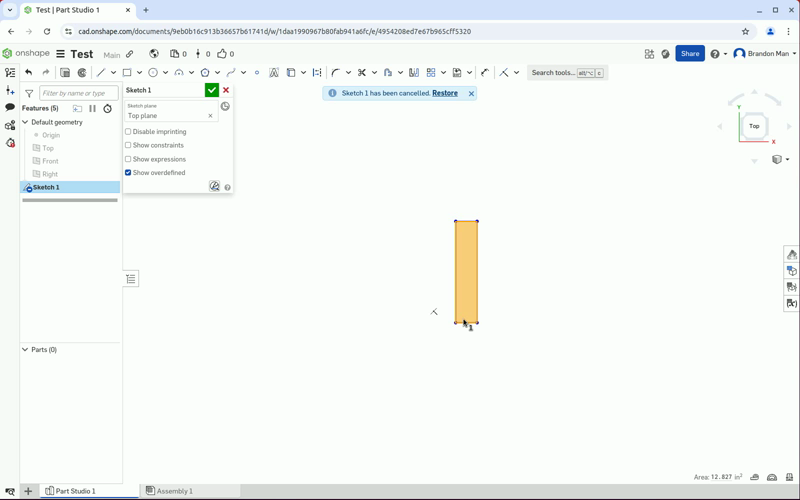
scroll(-6)
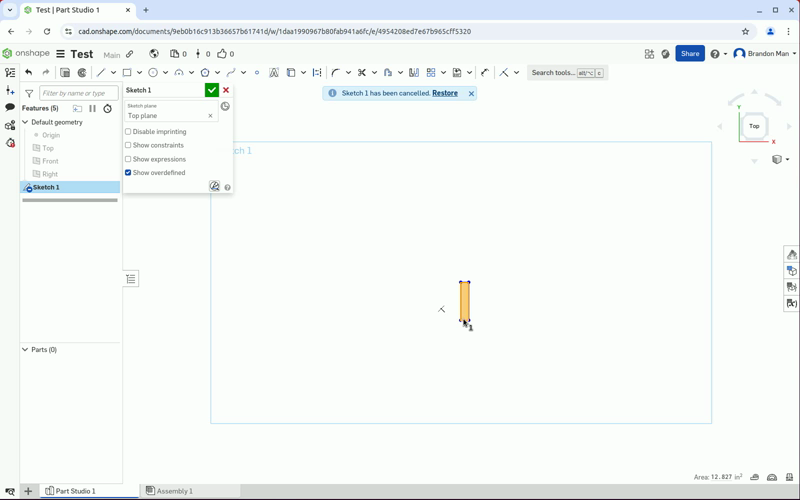
mouse_move(73, 352)
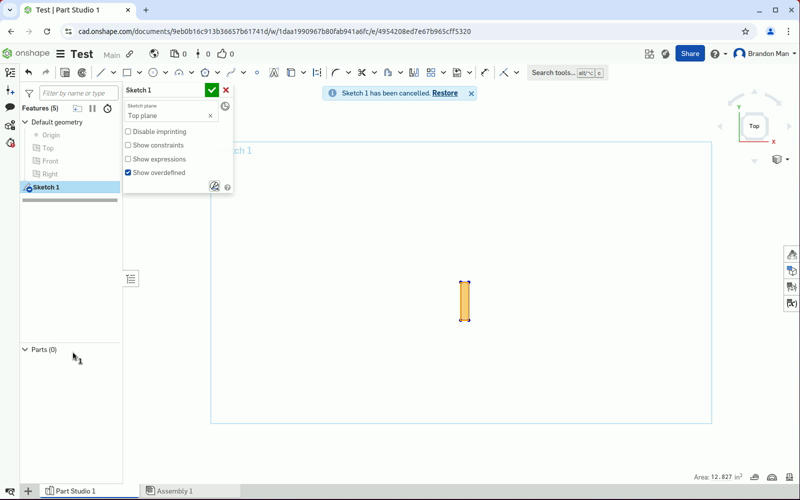
key(shift+y)
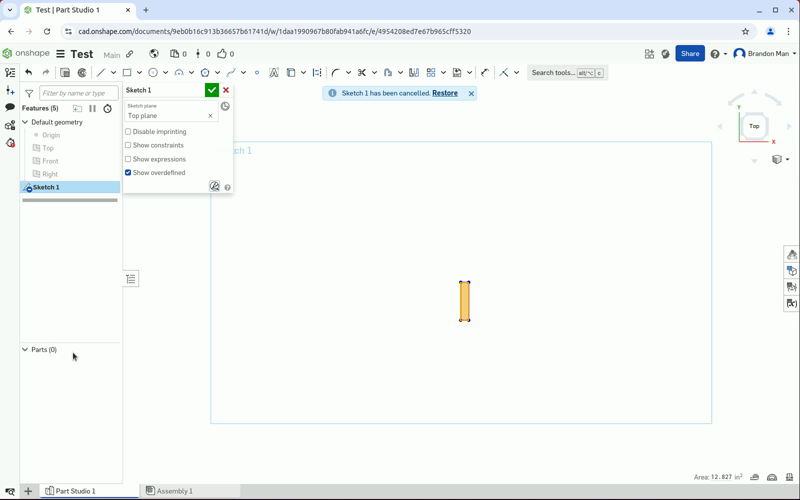
key(shift+e)
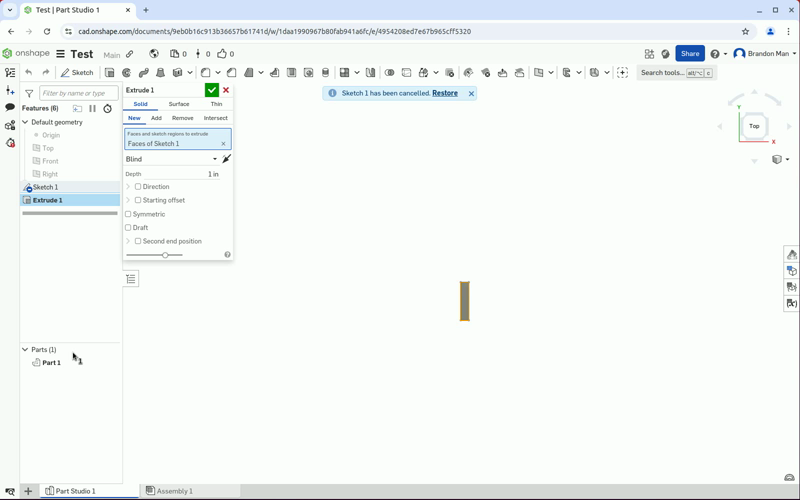
mouse_move(143, 106)
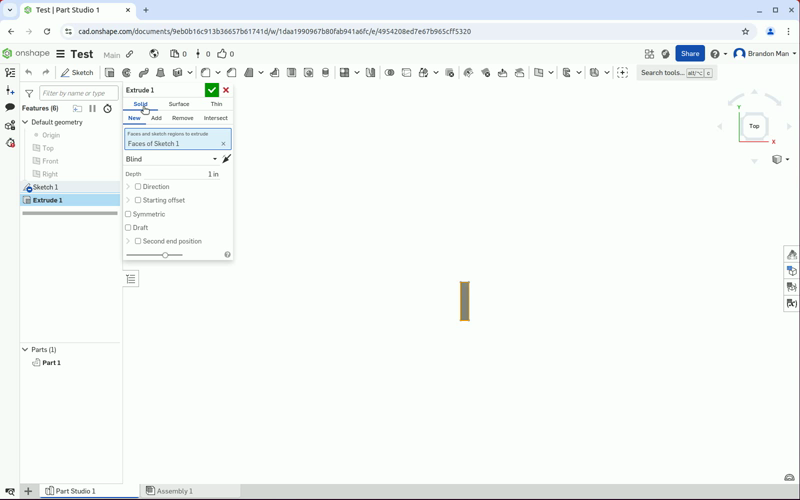
click(143, 106)
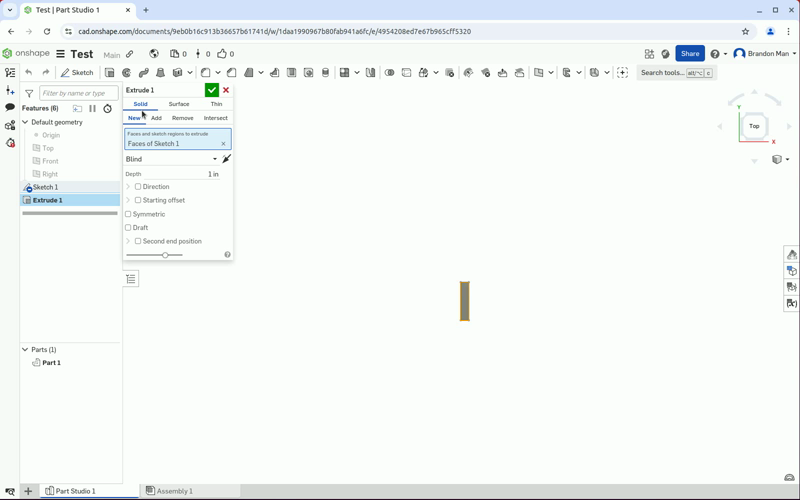
mouse_move(137, 120)
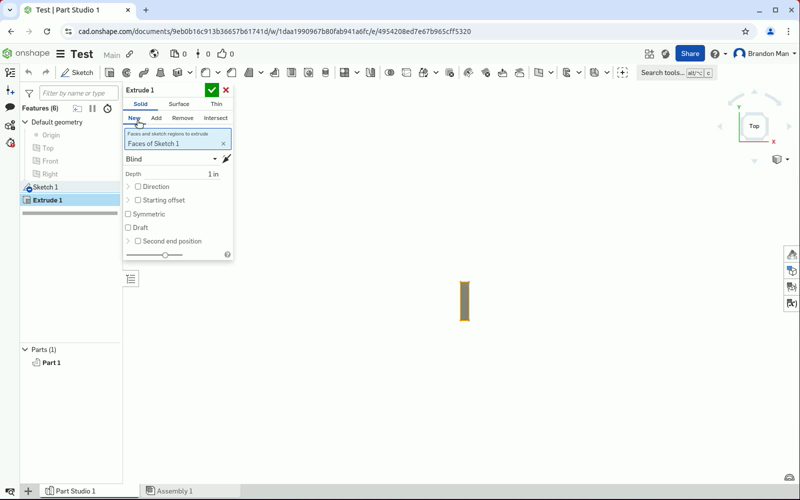
click(137, 120)
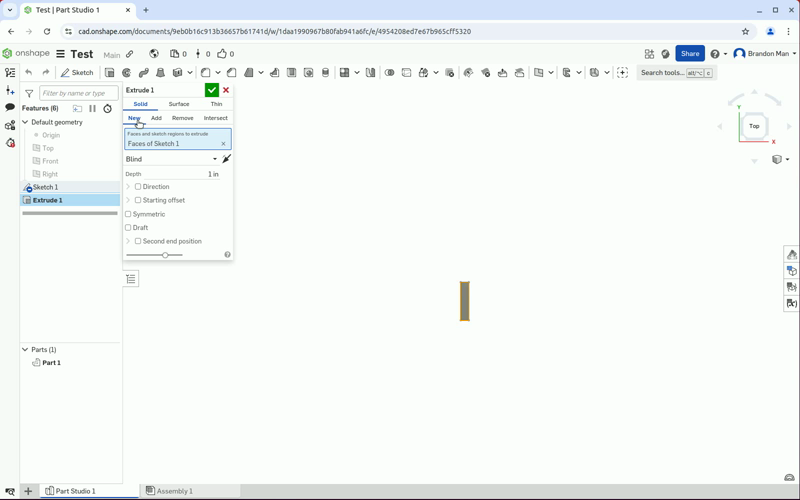
key(tab, 4)
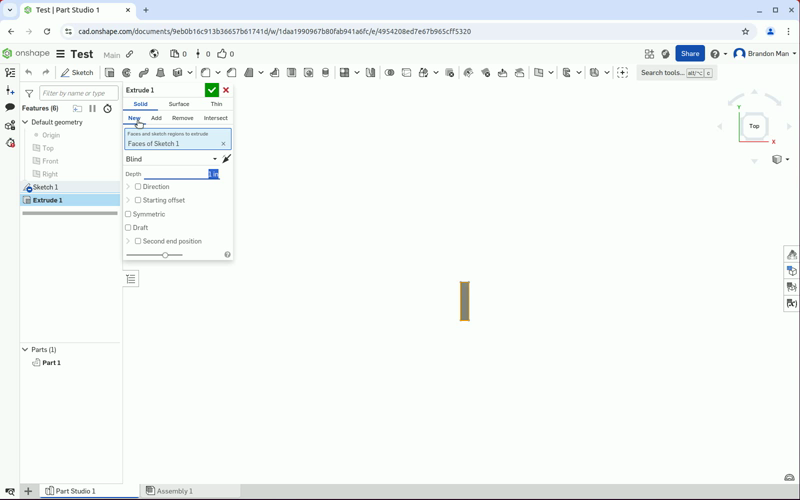
text(23.108)
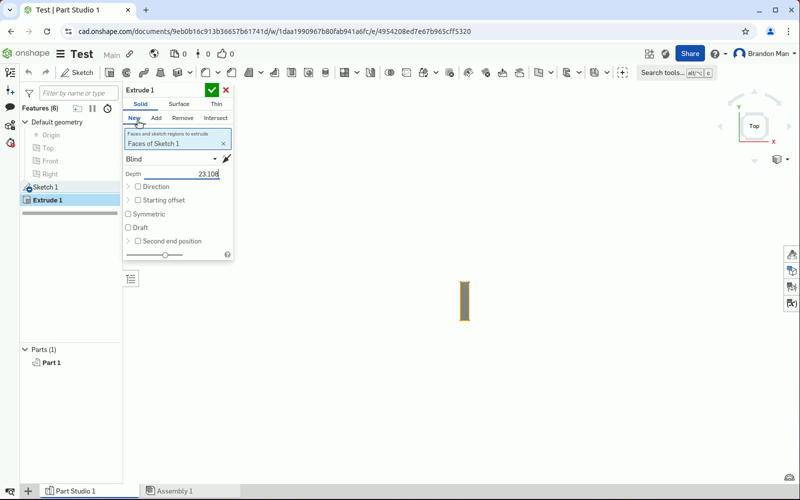
key(enter)
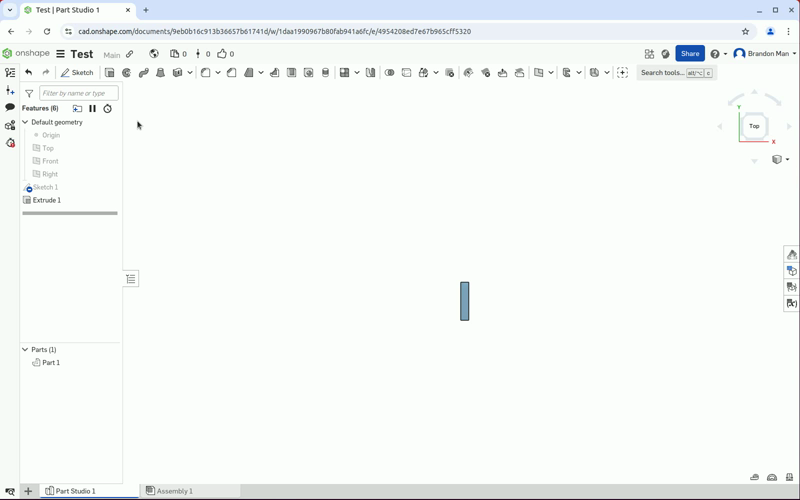
key(shift+h)
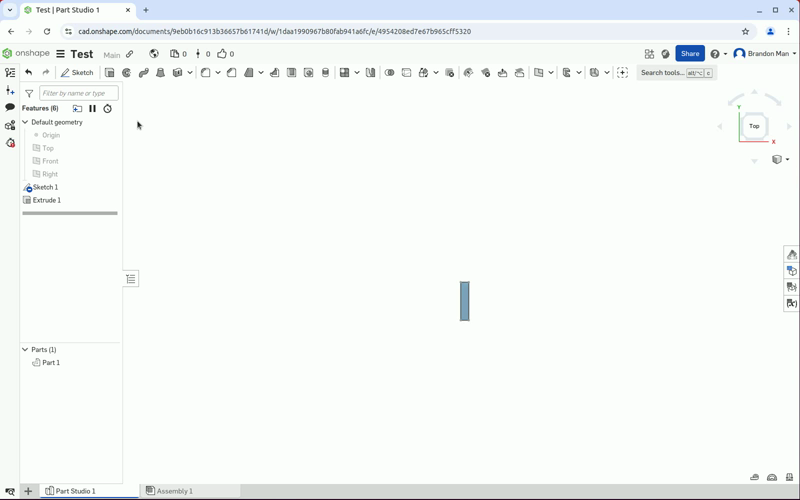
key(shift+h)
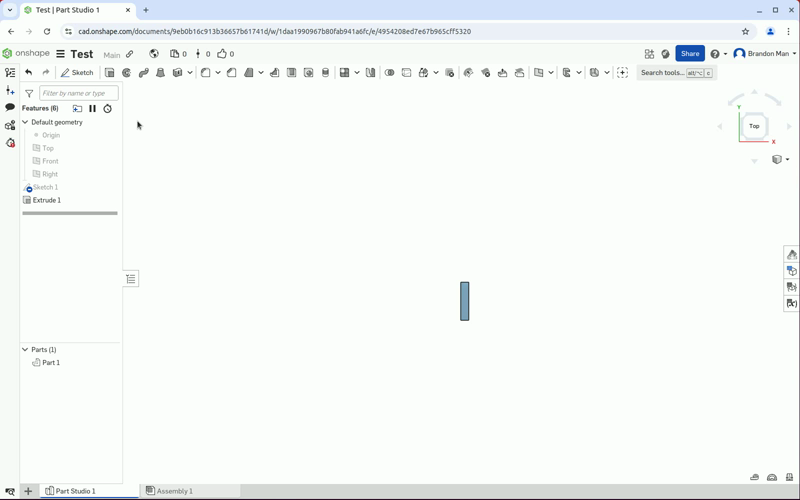
mouse_move(73, 189)
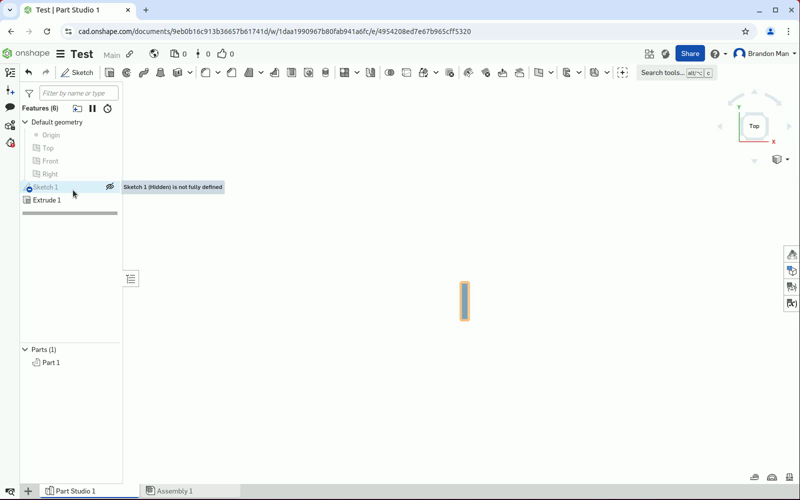
click(73, 189)
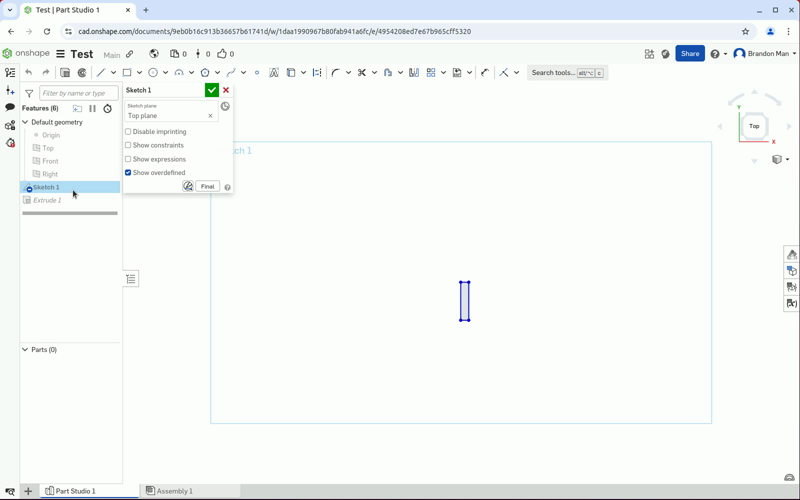
mouse_move(229, 92)
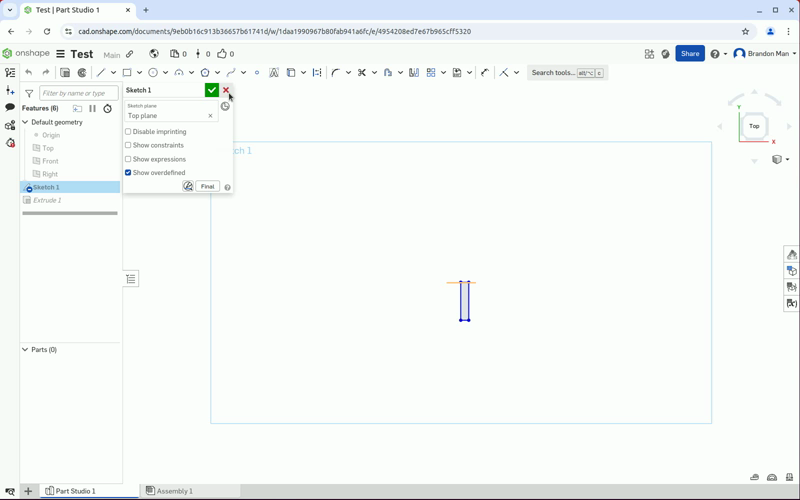
click(229, 92)
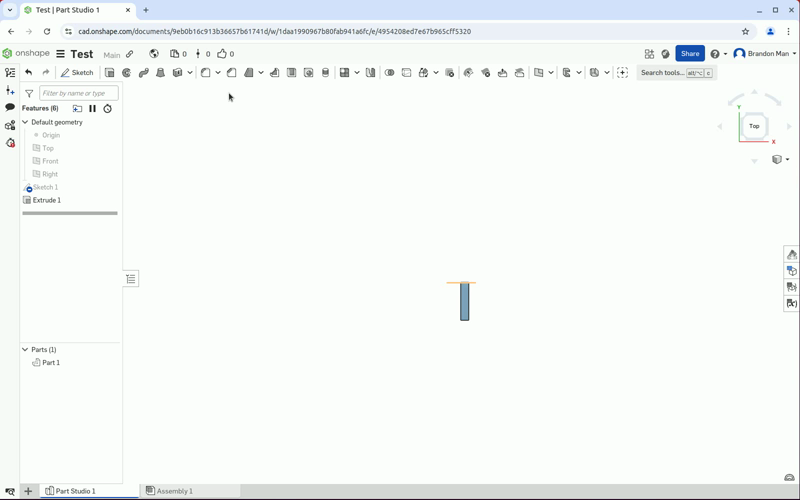
mouse_move(73, 352)
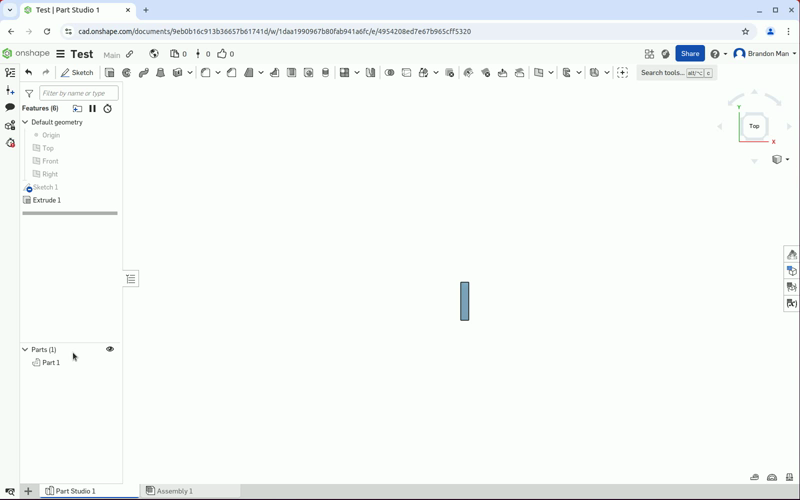
key(y)
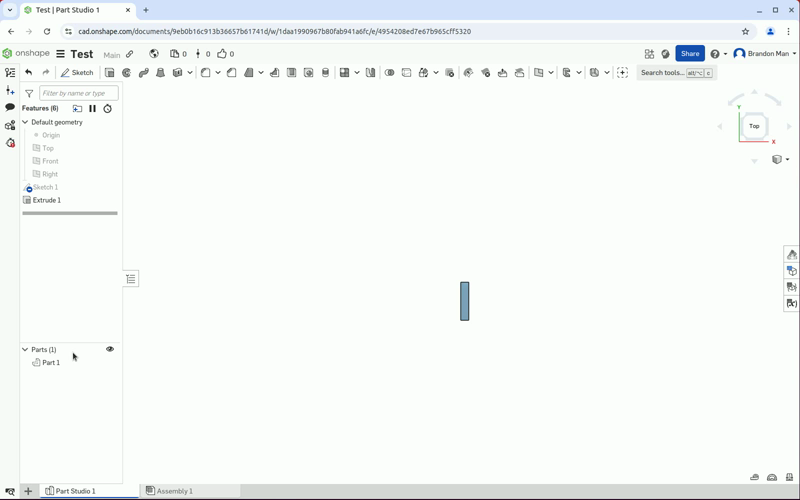
key(shift+p)
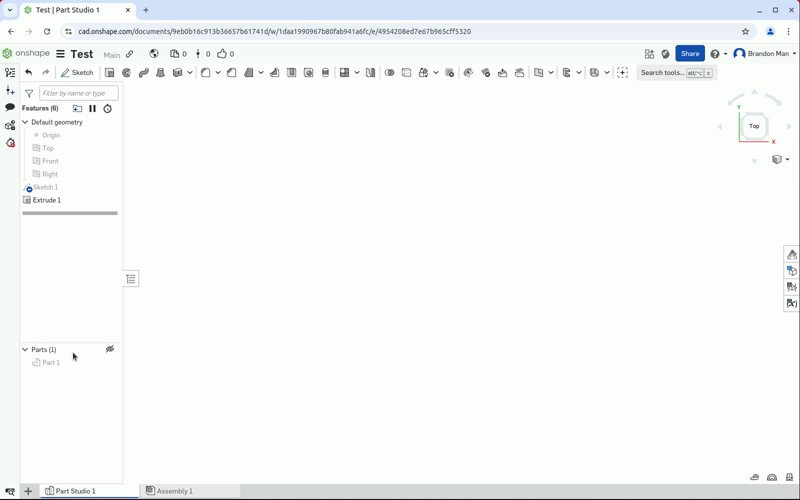
key(space)
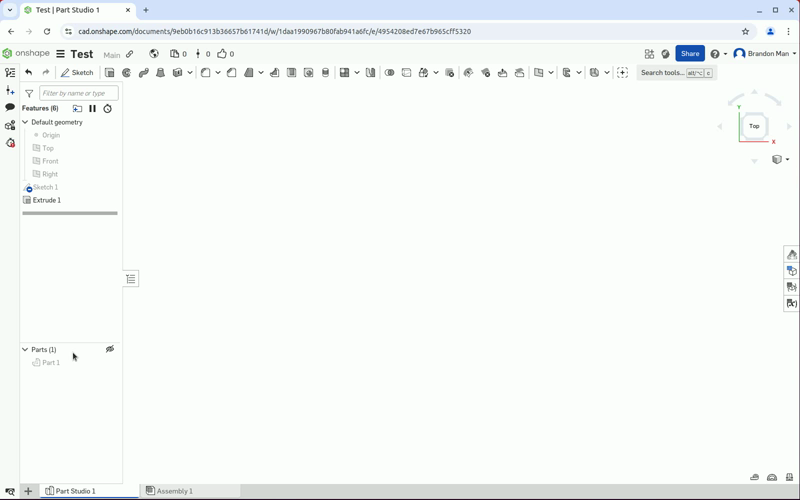
key_down(shift)
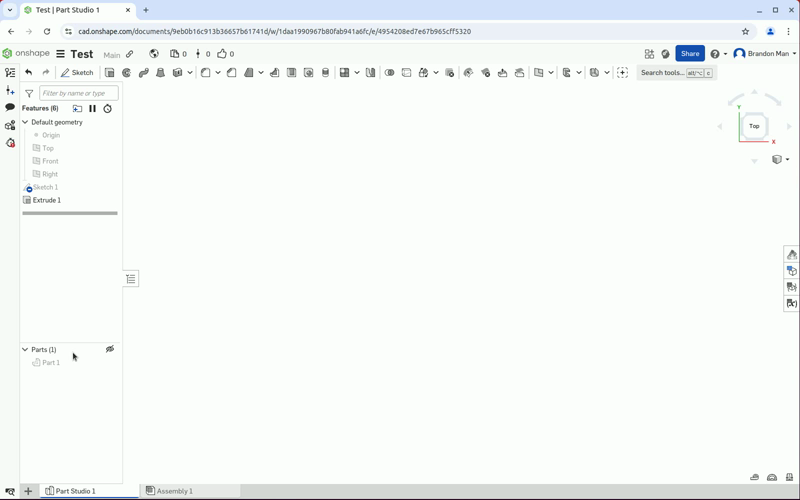
key(up)
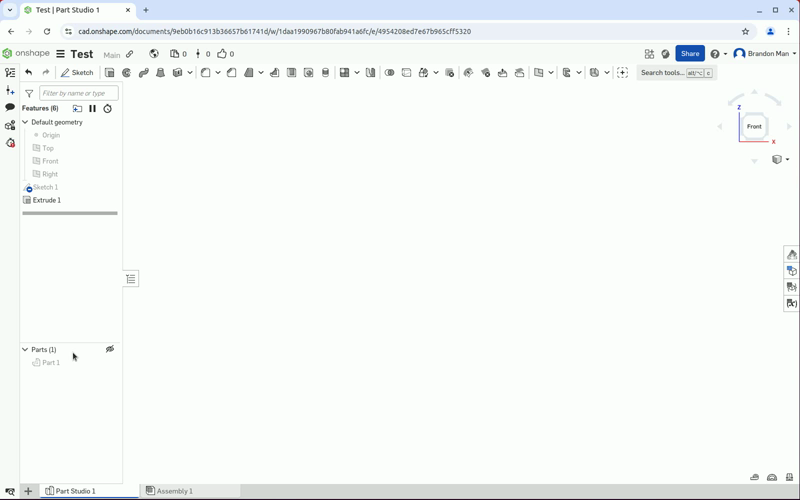
key_up(shift)
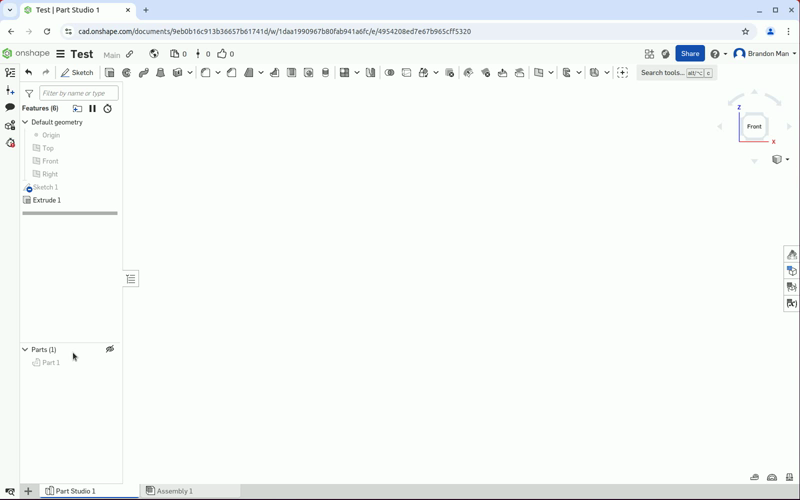
key(space)
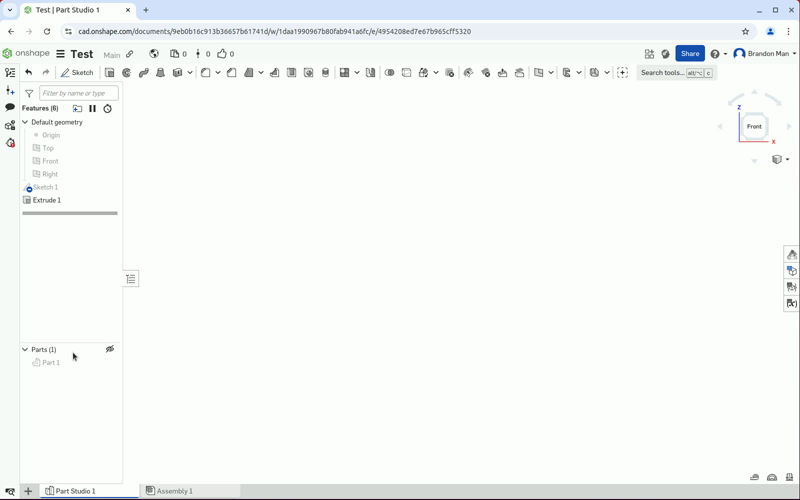
key_down(shift)
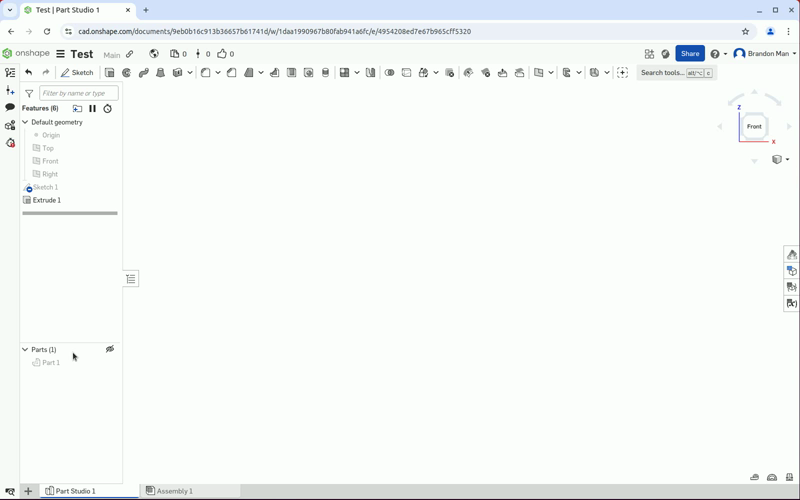
key(left)
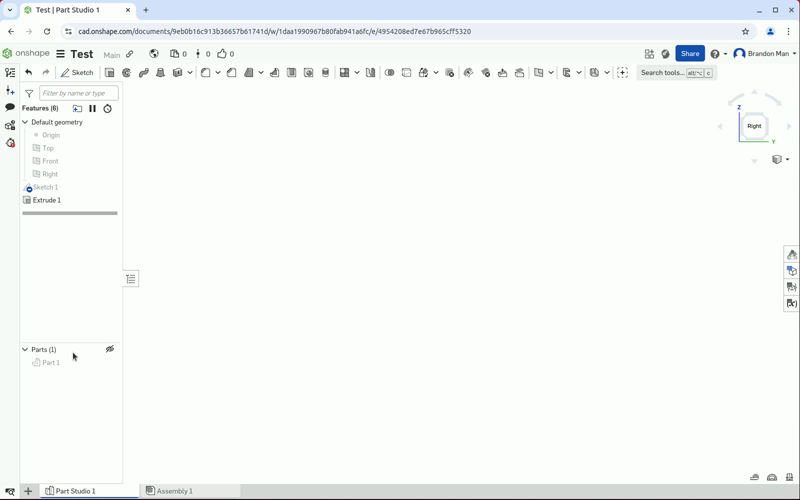
key_up(shift)
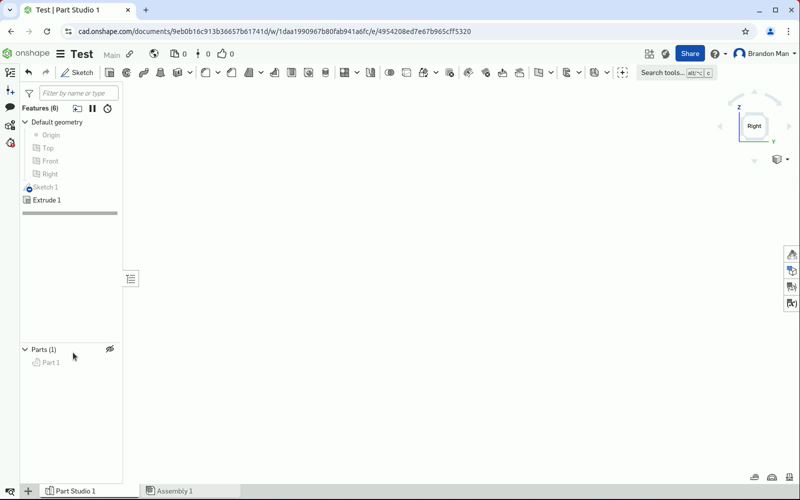
mouse_move(73, 352)
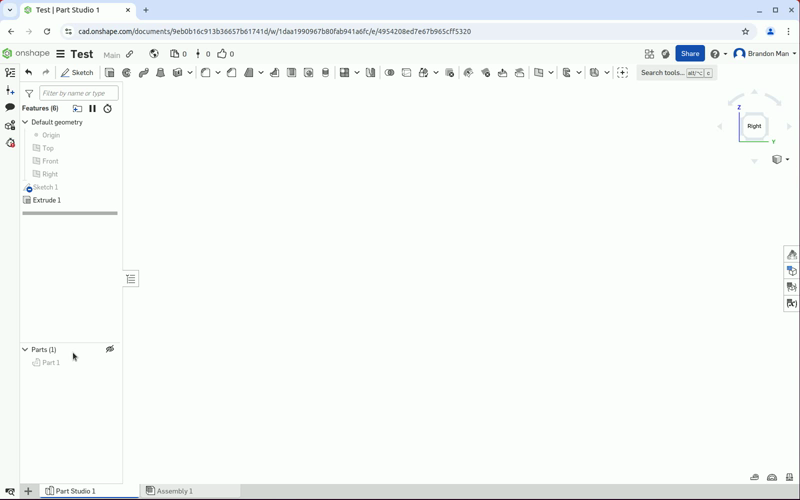
key(shift+y)
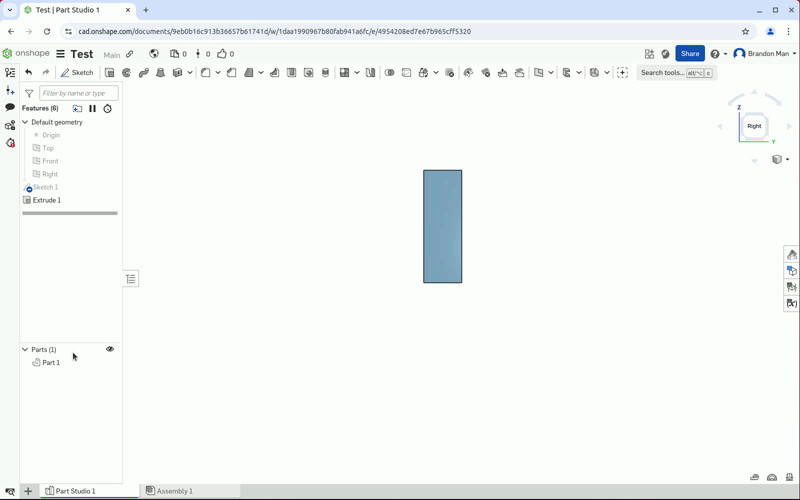
mouse_move(541, 75)
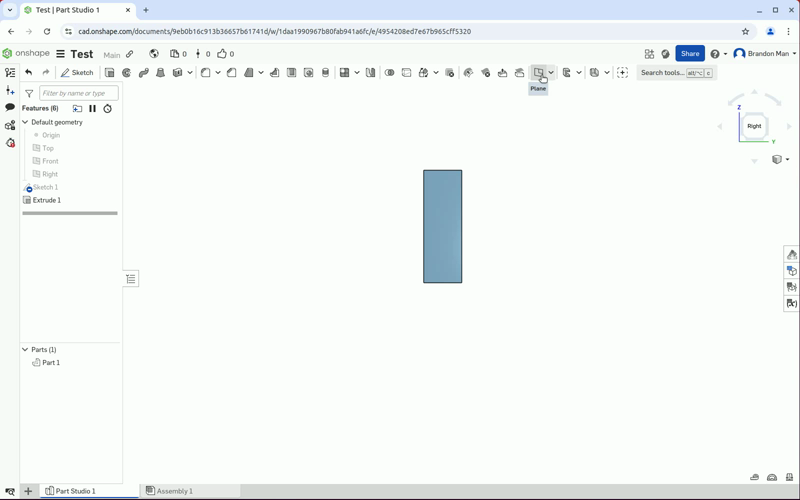
click(541, 75)
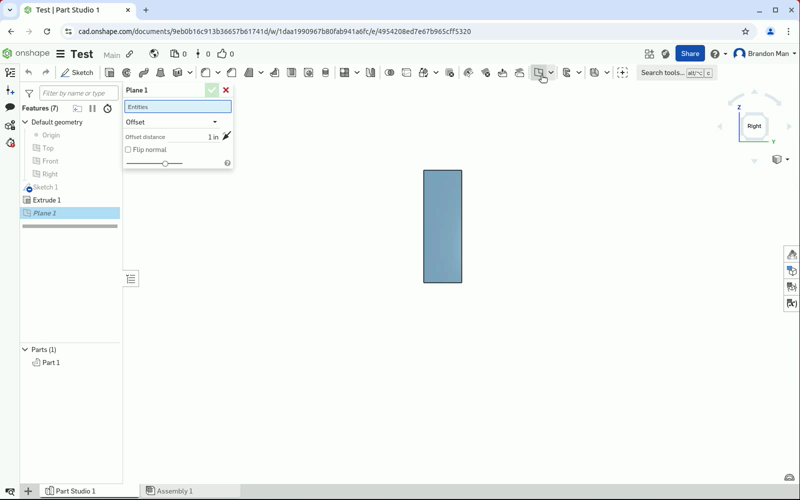
mouse_move(73, 176)
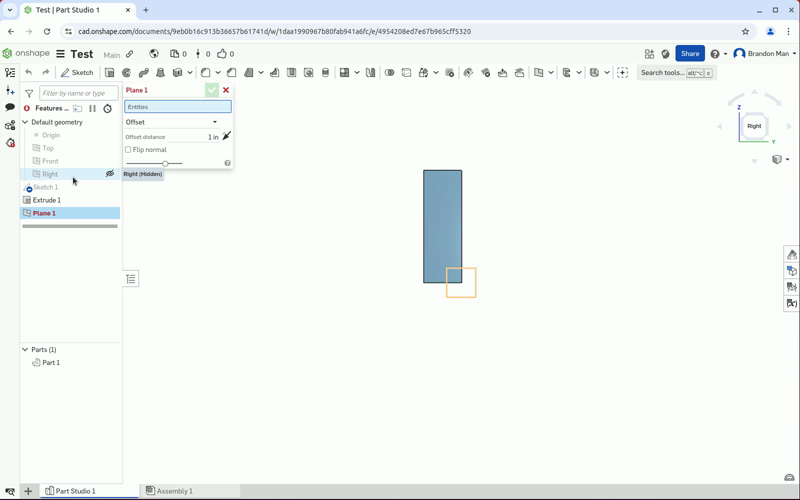
click(73, 176)
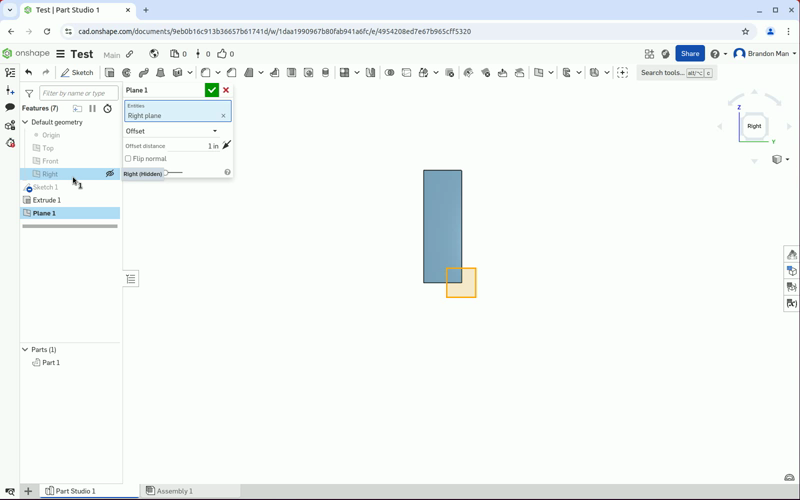
key(tab, 2)
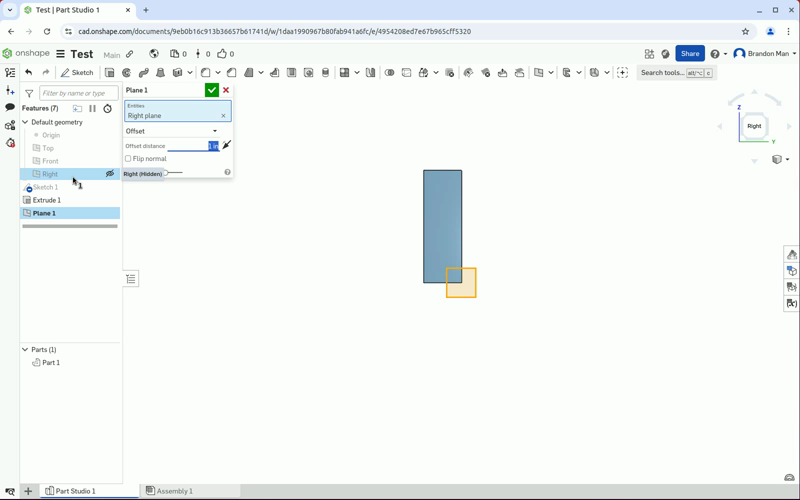
text(1.448)
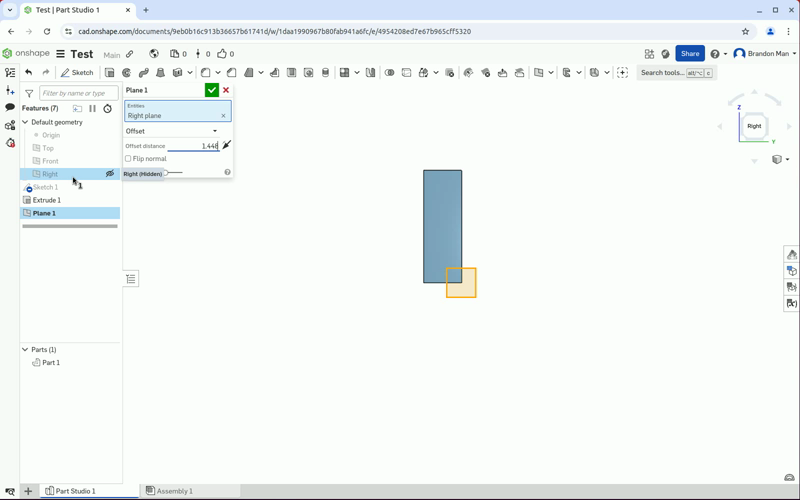
key(enter, 2)
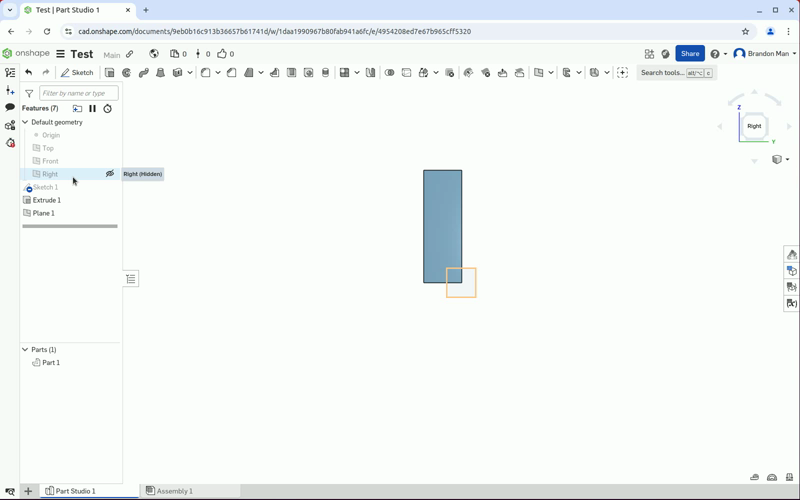
key(shift+s)
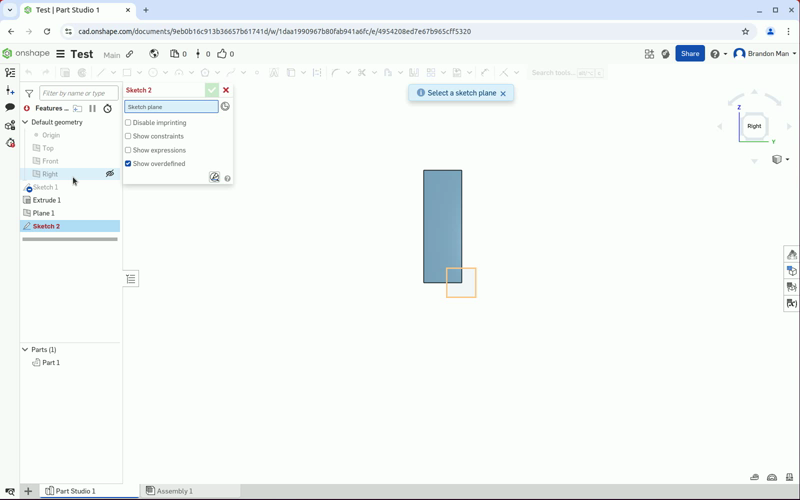
mouse_move(73, 215)
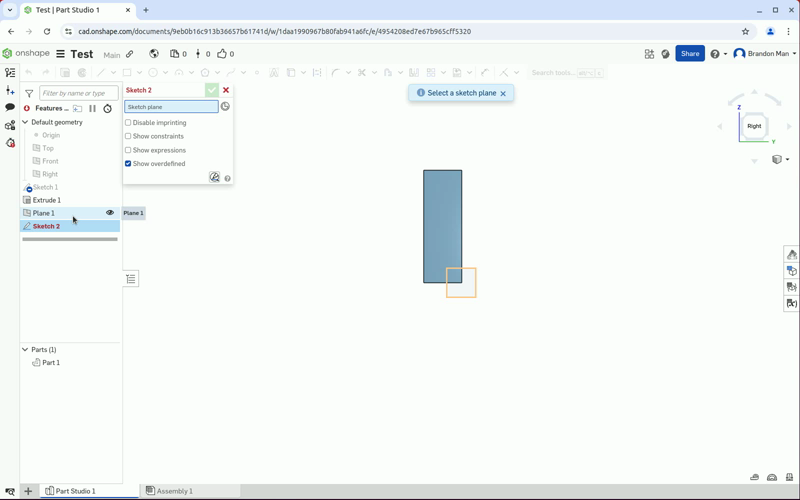
click(73, 215)
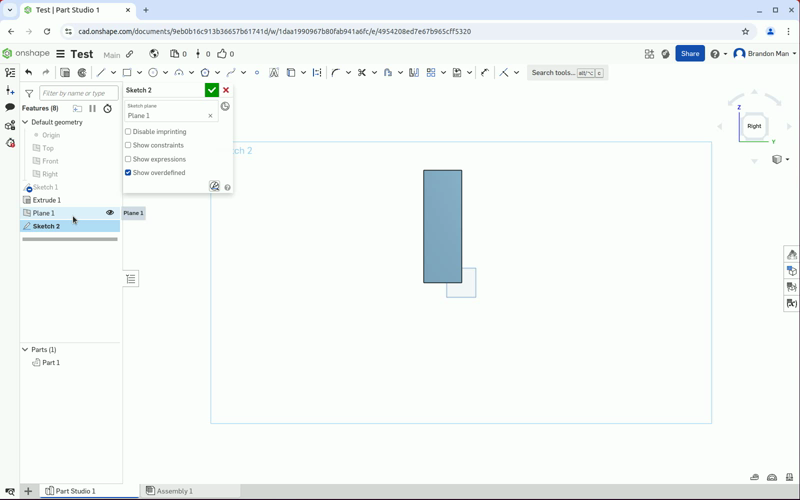
mouse_move(73, 352)
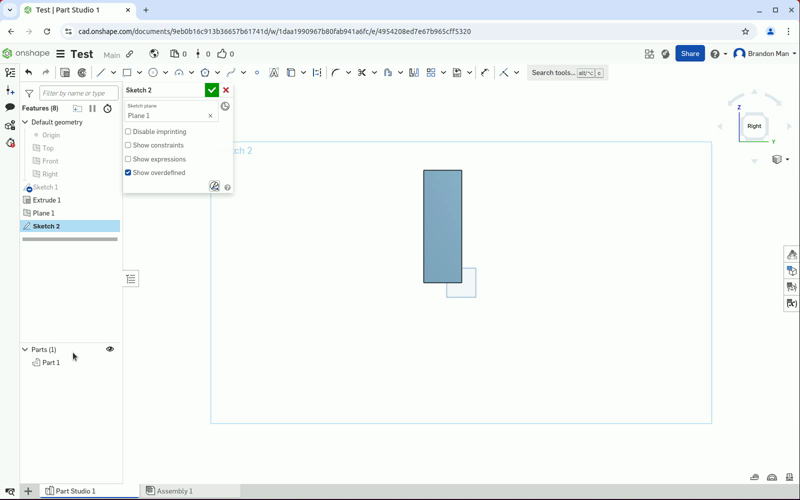
key(y)
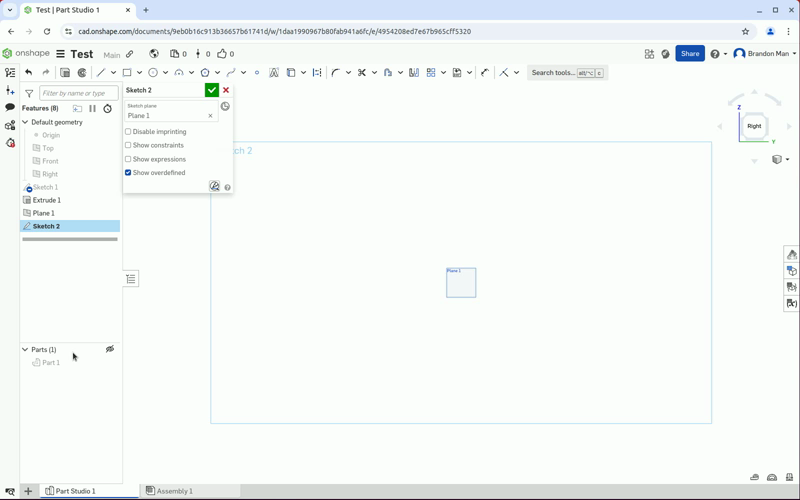
key(c)
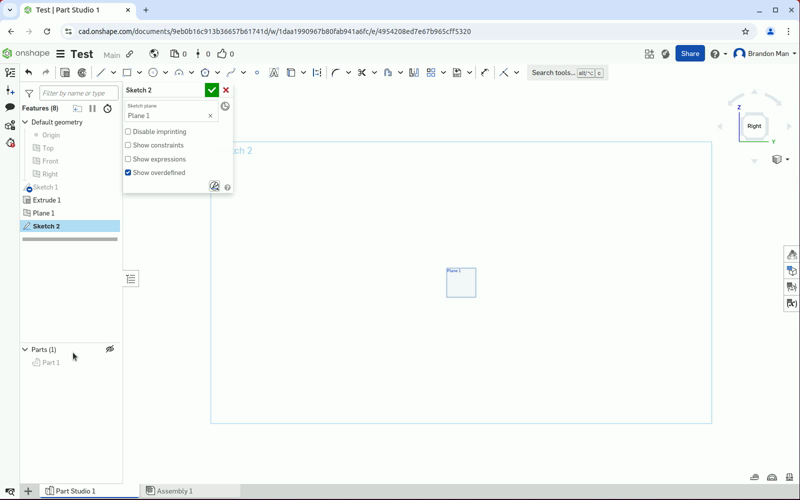
key_down(shift)
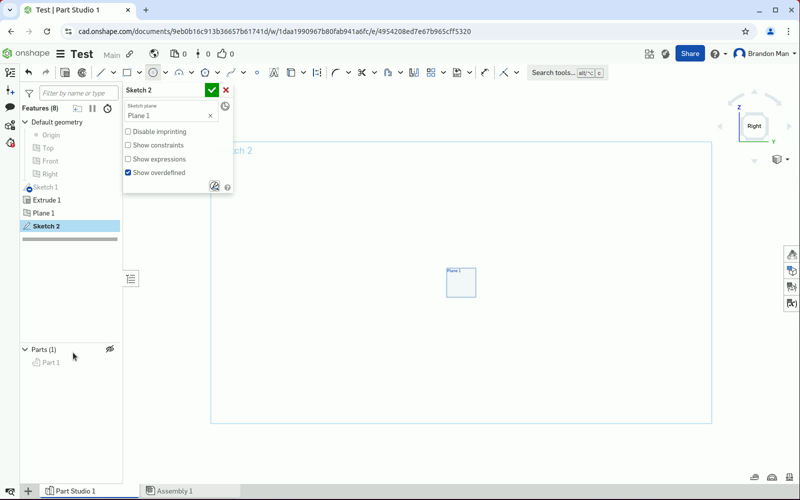
mouse_move(441, 226)
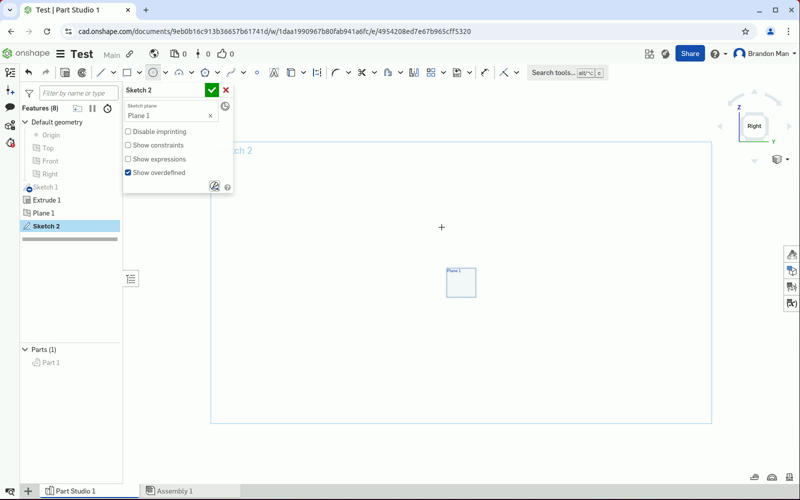
click(441, 226)
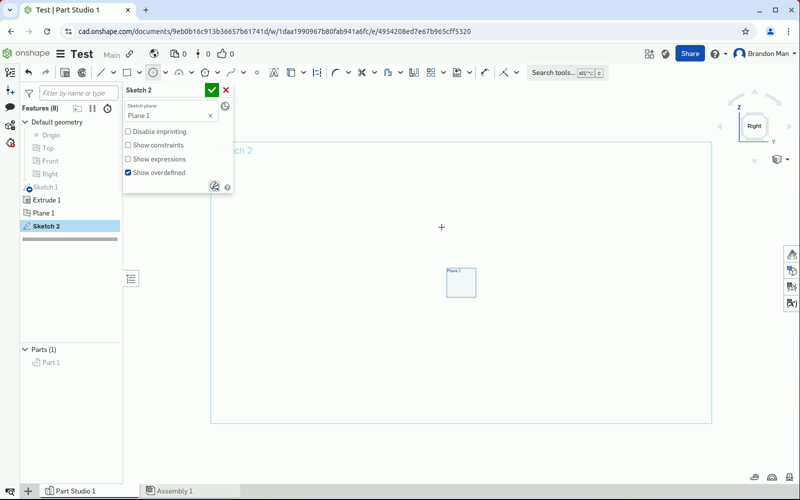
key_up(shift)
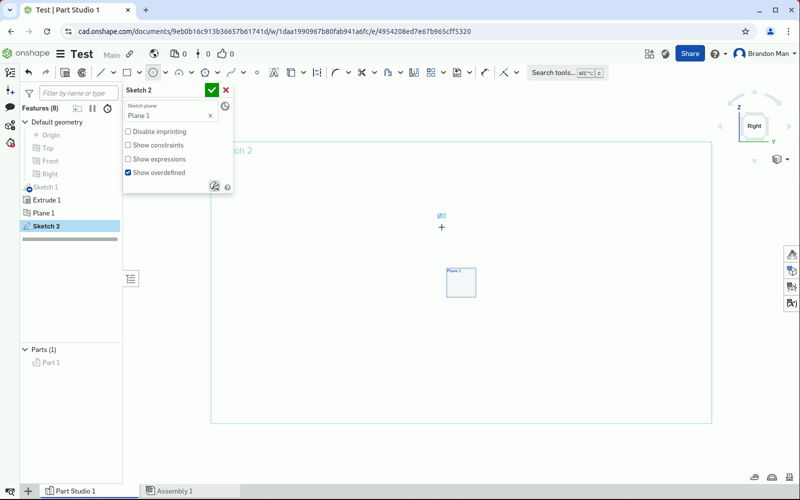
mouse_move(444, 226)
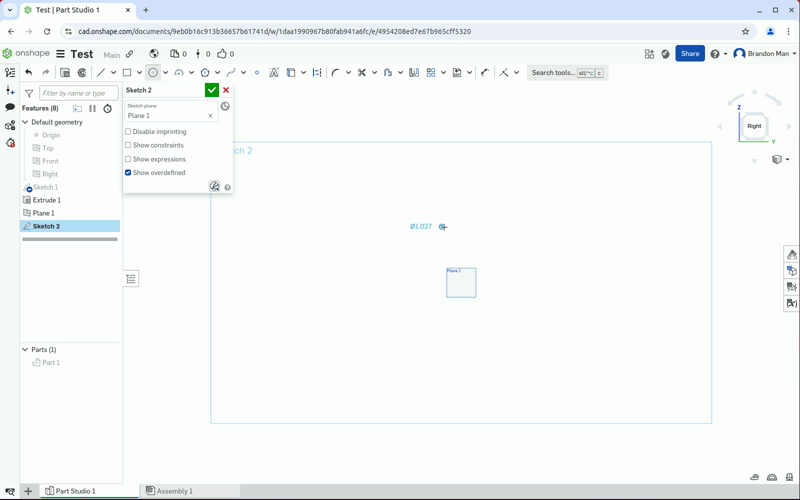
scroll(6)
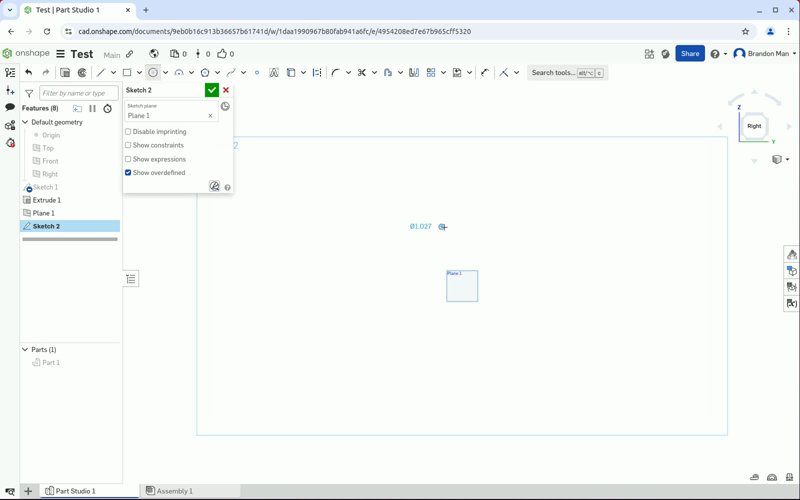
scroll(6)
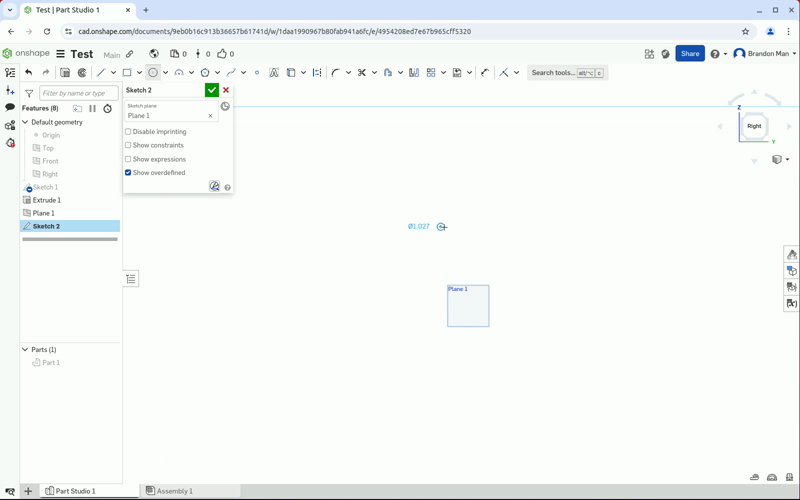
scroll(6)
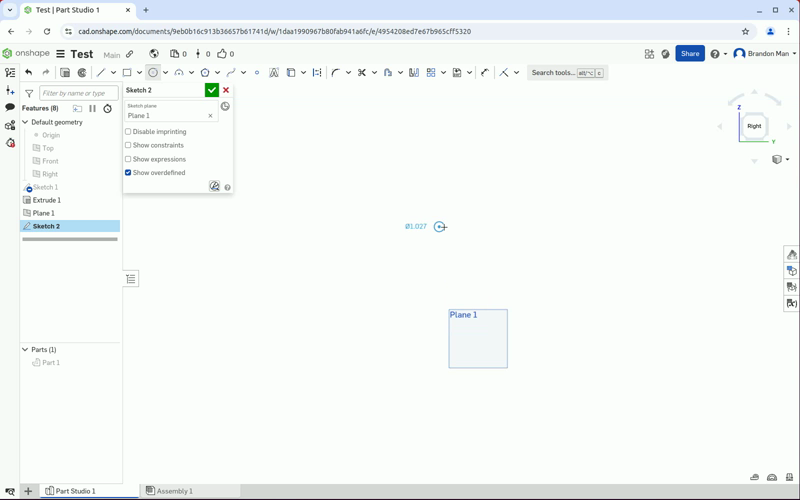
scroll(6)
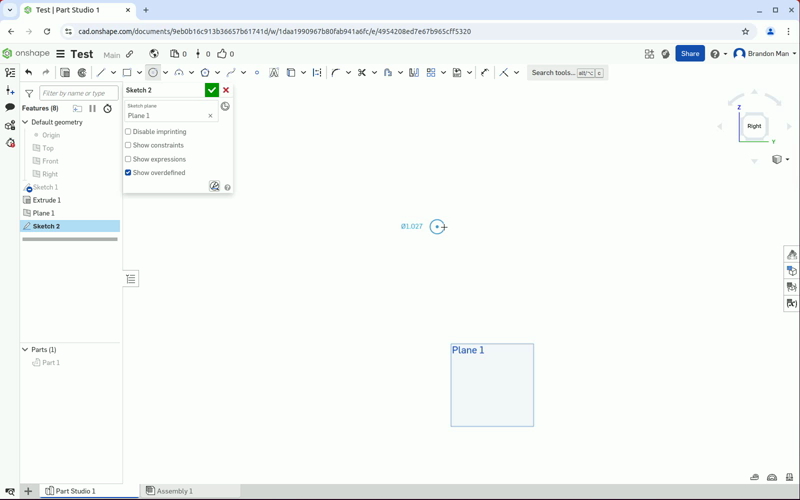
scroll(6)
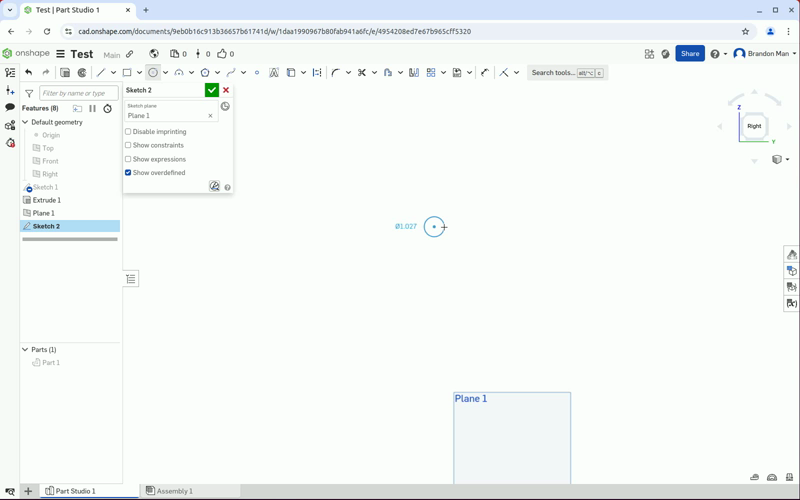
scroll(6)
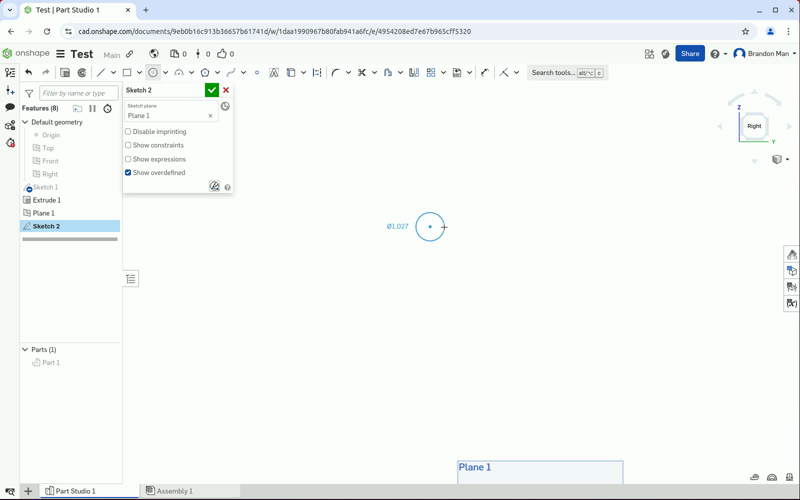
scroll(6)
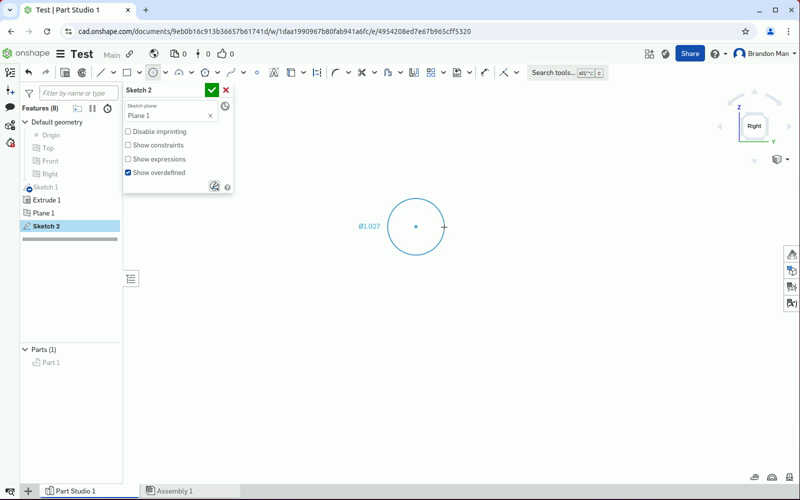
click(444, 226)
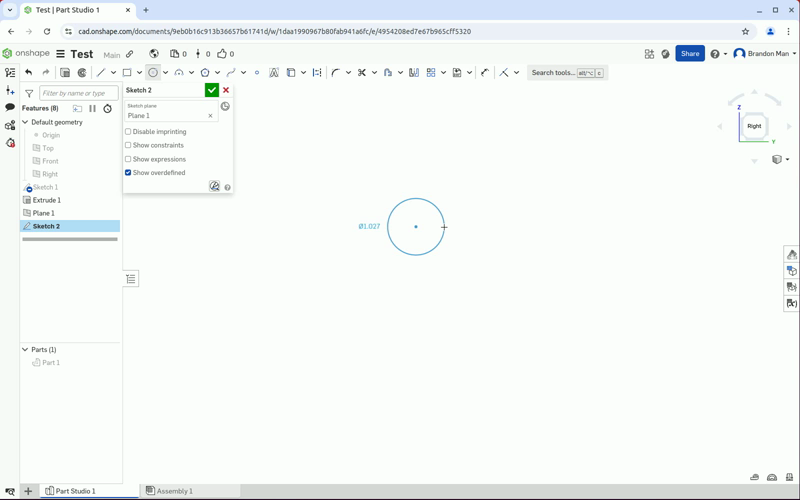
scroll(-6)
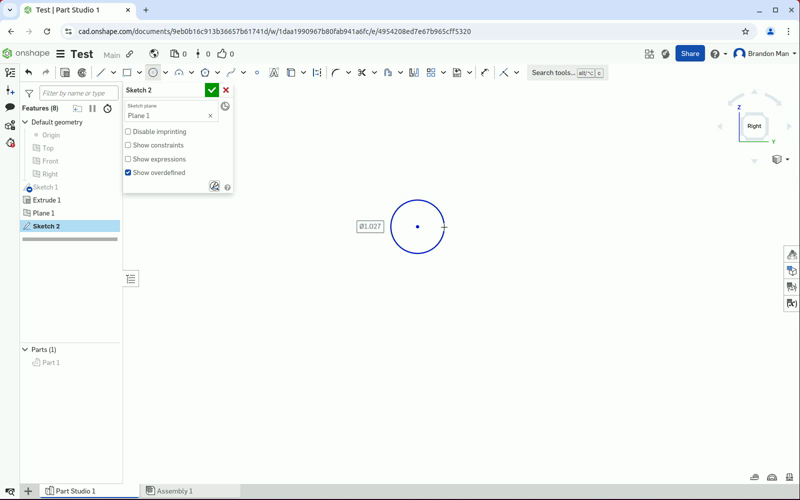
scroll(-6)
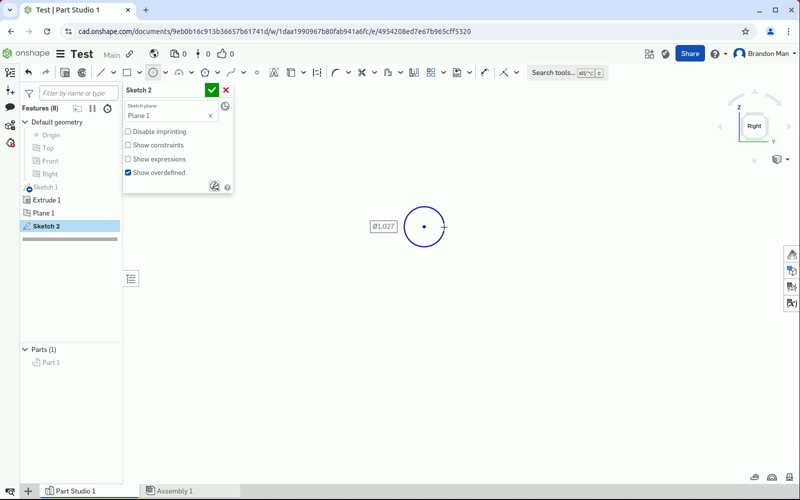
scroll(-6)
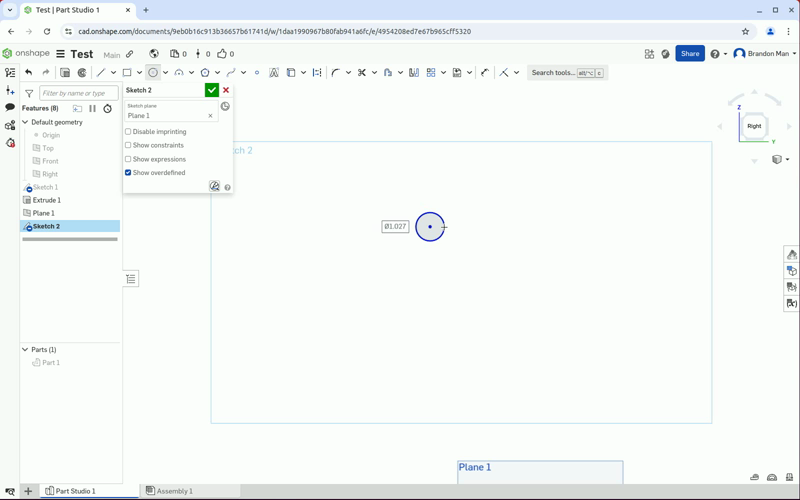
scroll(-6)
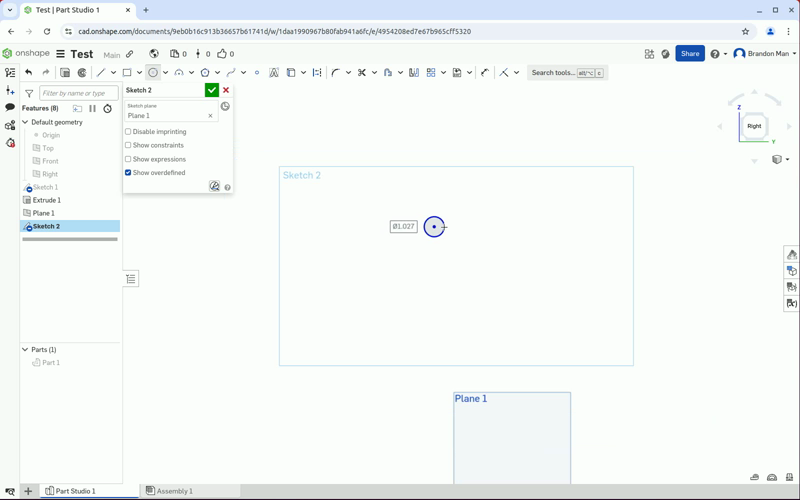
scroll(-6)
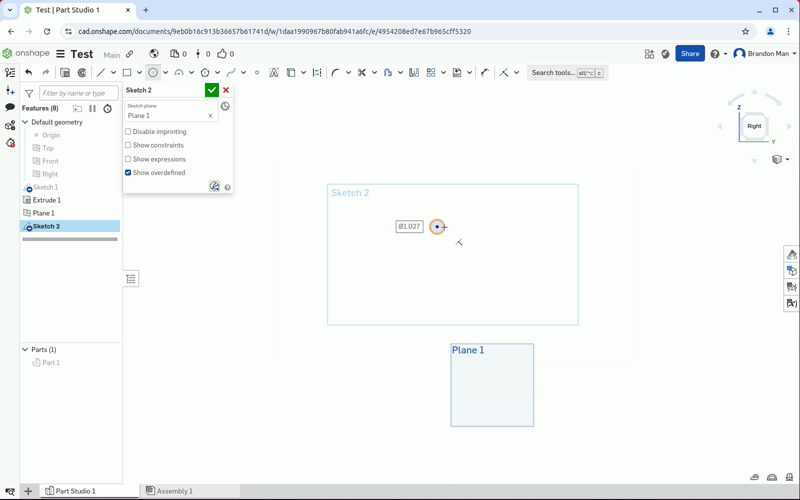
scroll(-6)
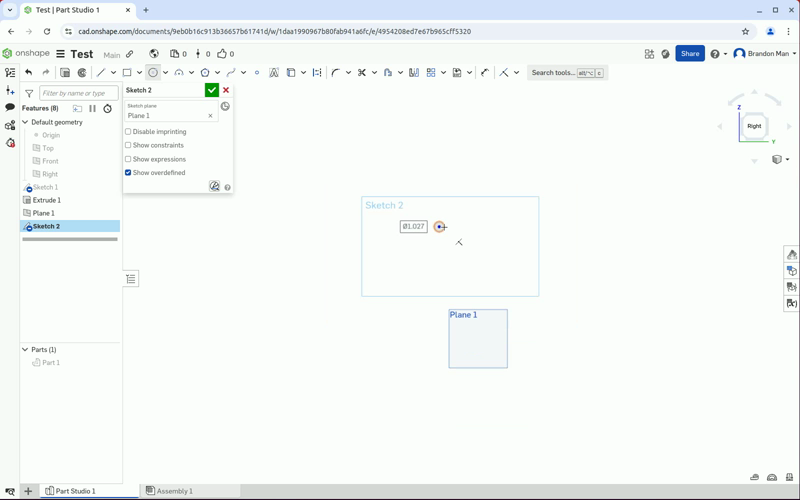
scroll(-6)
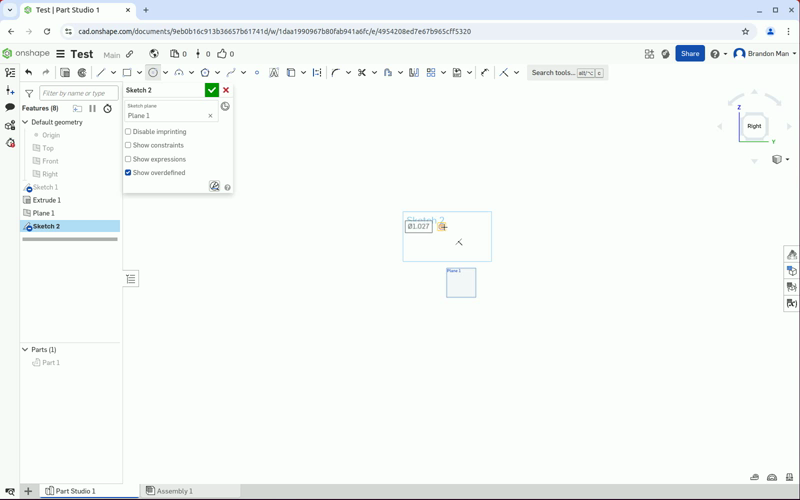
key(esc)
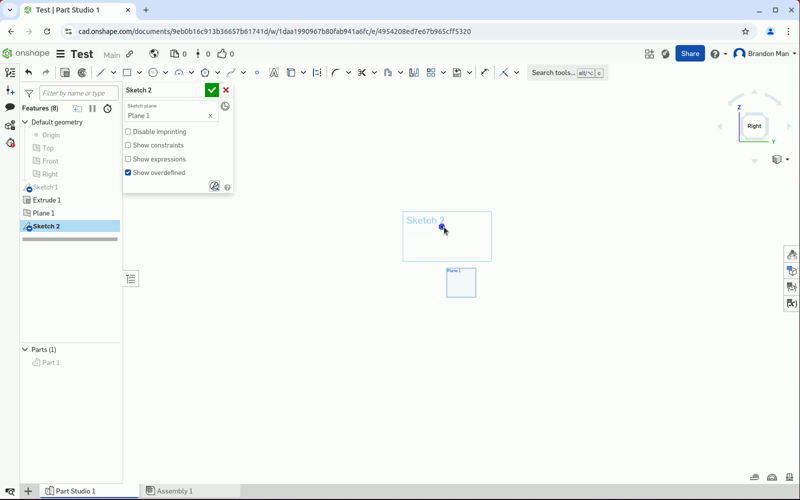
mouse_move(443, 226)
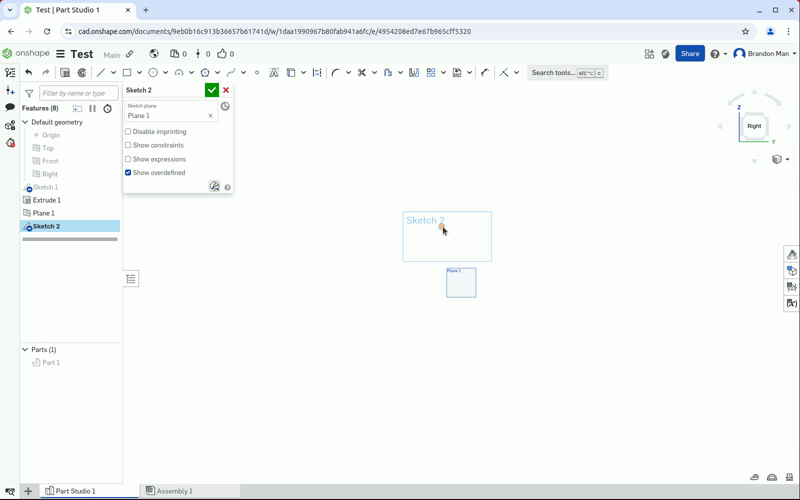
scroll(6)
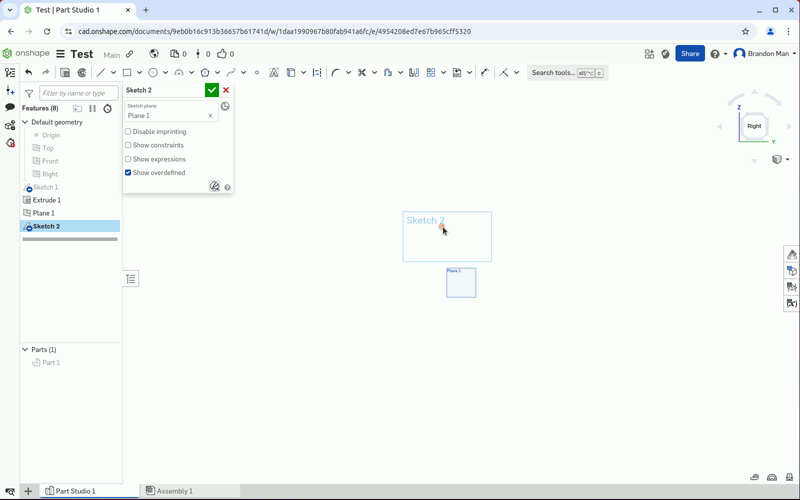
scroll(6)
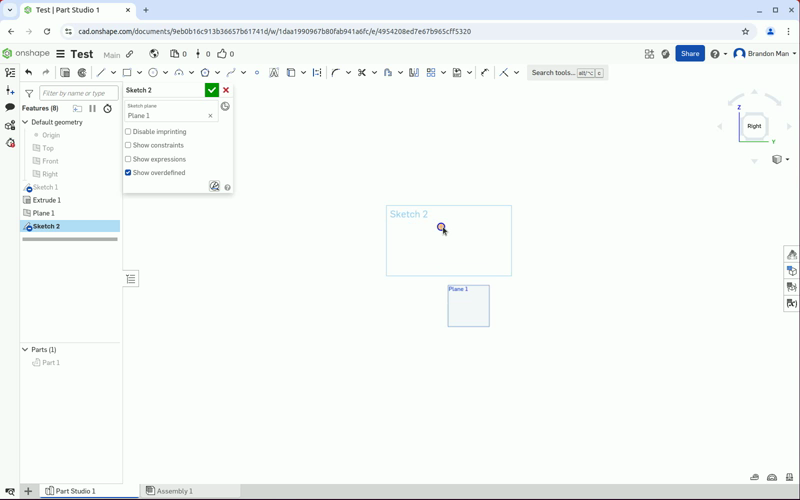
scroll(6)
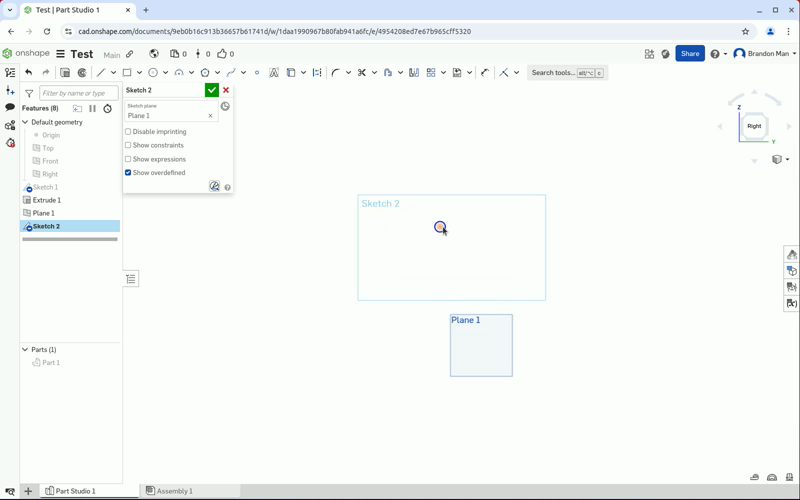
scroll(6)
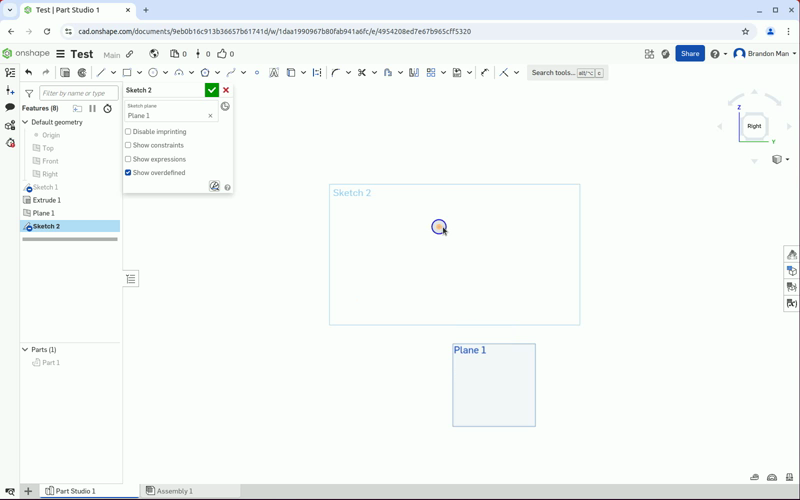
scroll(6)
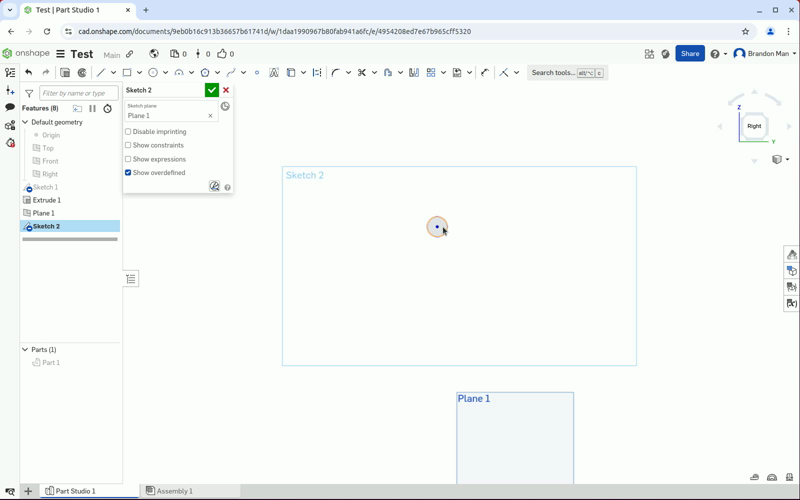
scroll(6)
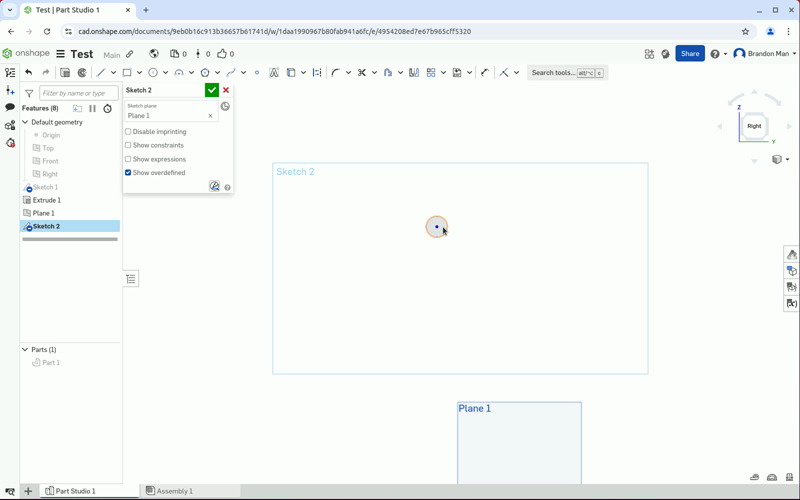
scroll(6)
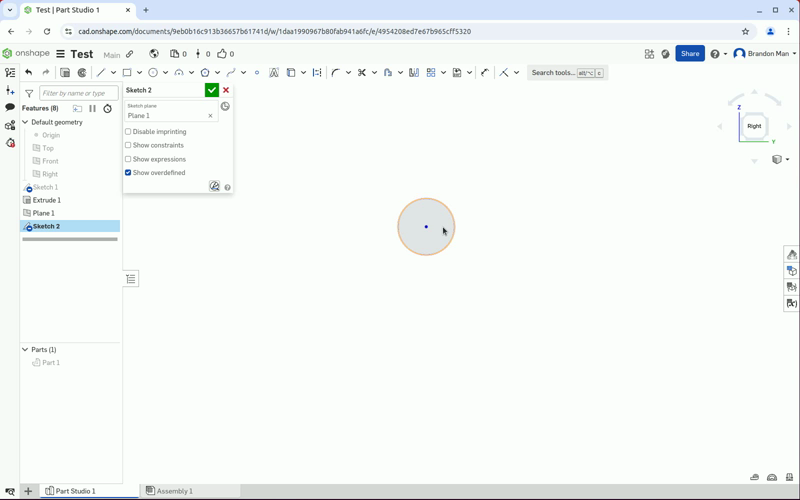
click(443, 226)
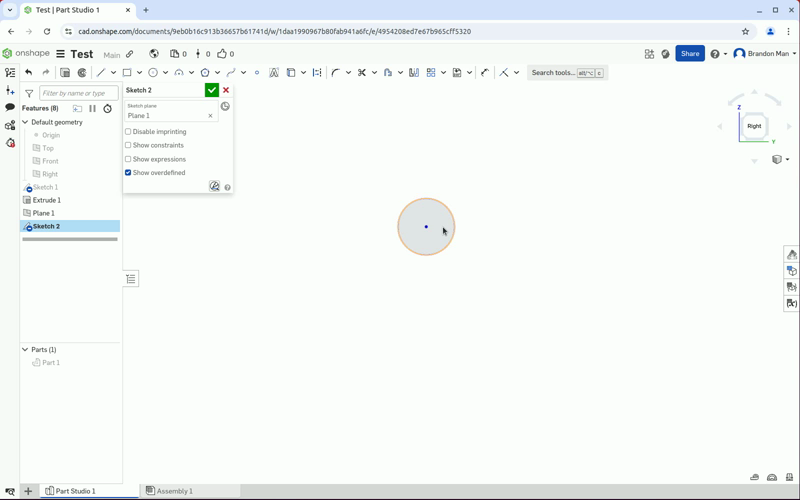
scroll(-6)
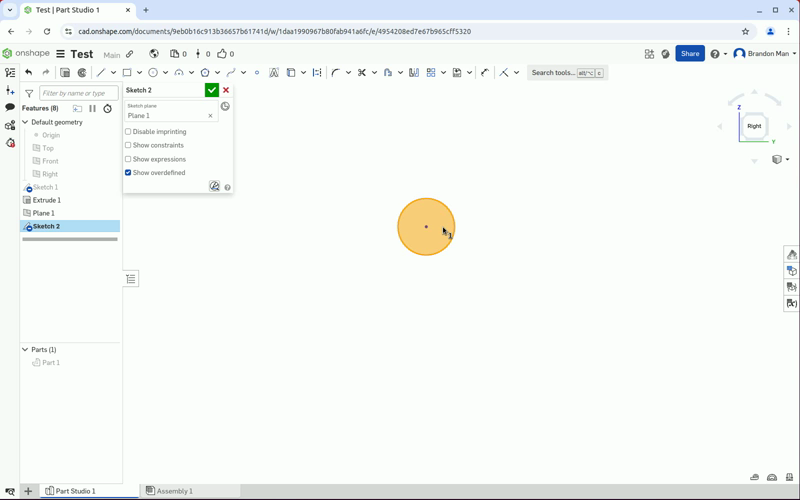
scroll(-6)
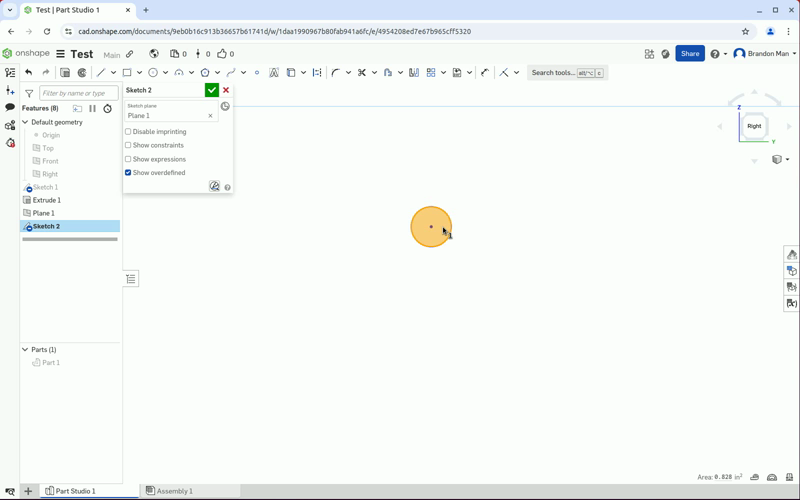
scroll(-6)
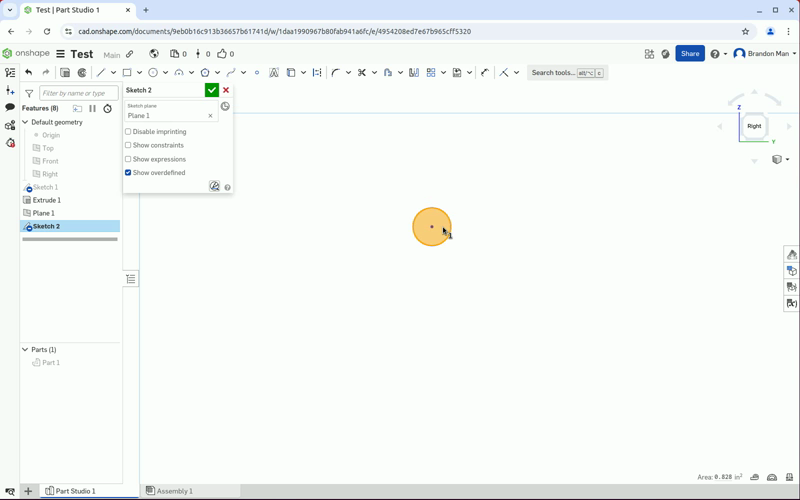
scroll(-6)
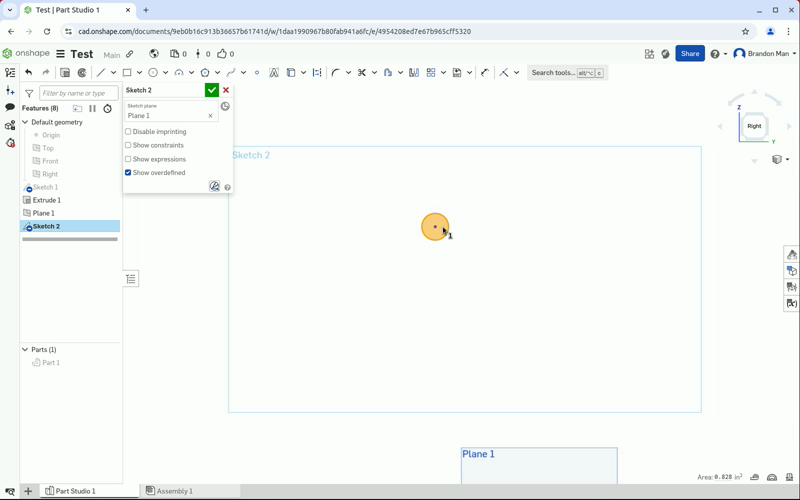
scroll(-6)
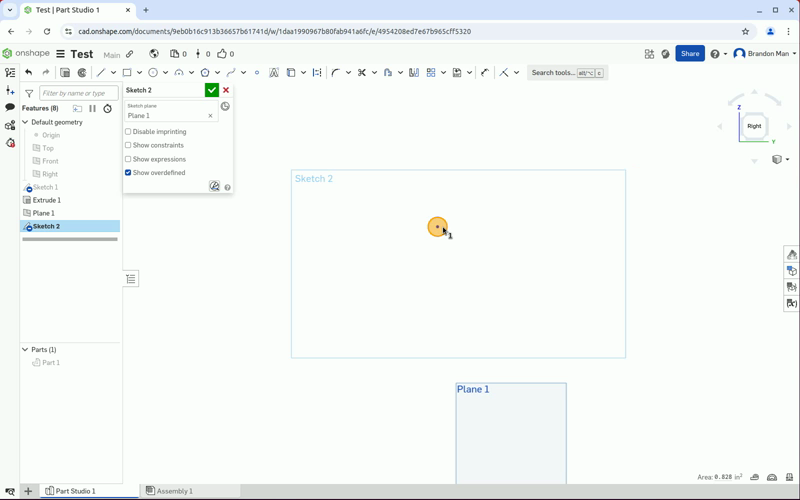
scroll(-6)
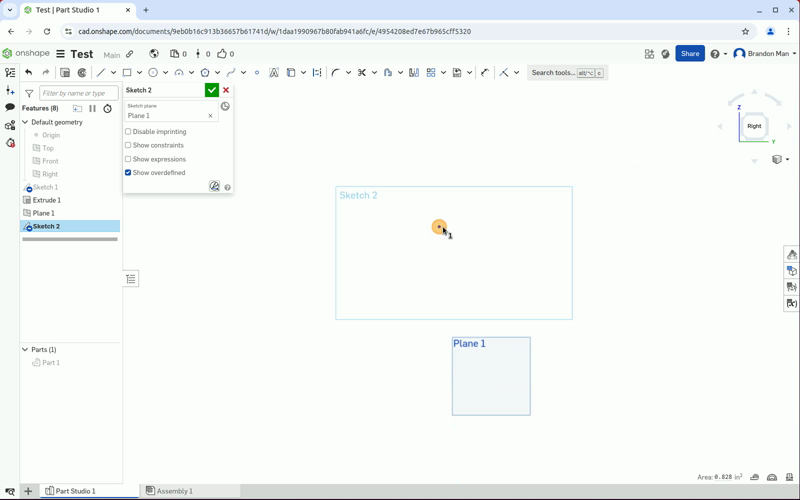
scroll(-6)
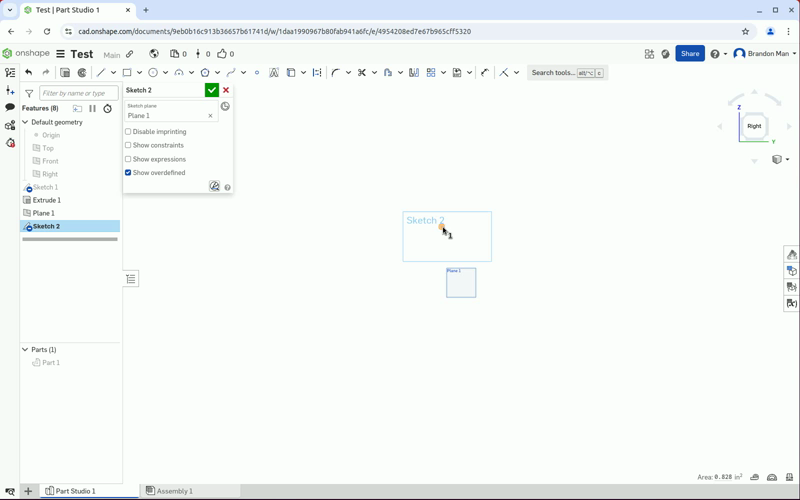
mouse_move(73, 352)
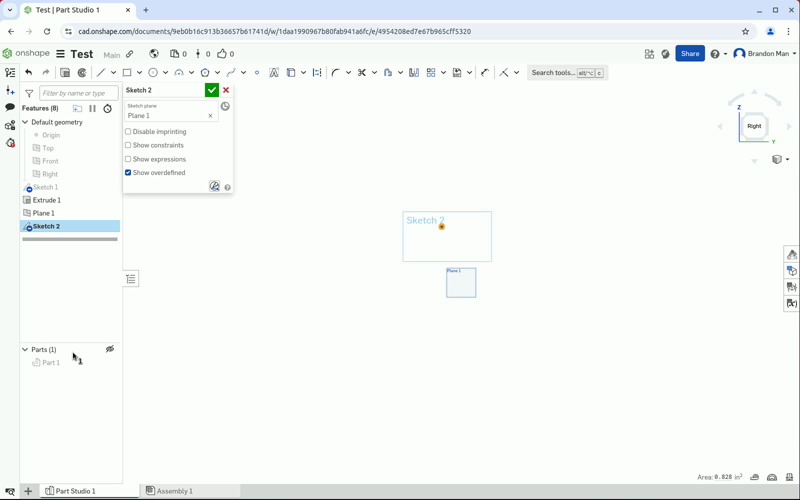
key(shift+y)
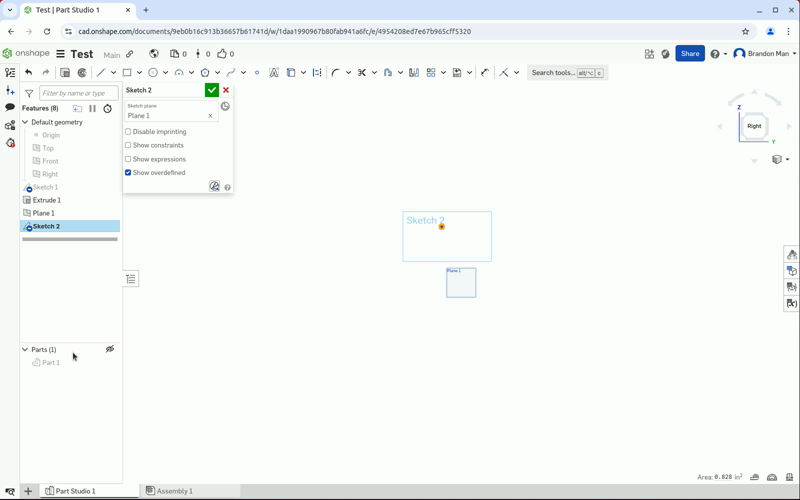
key(shift+e)
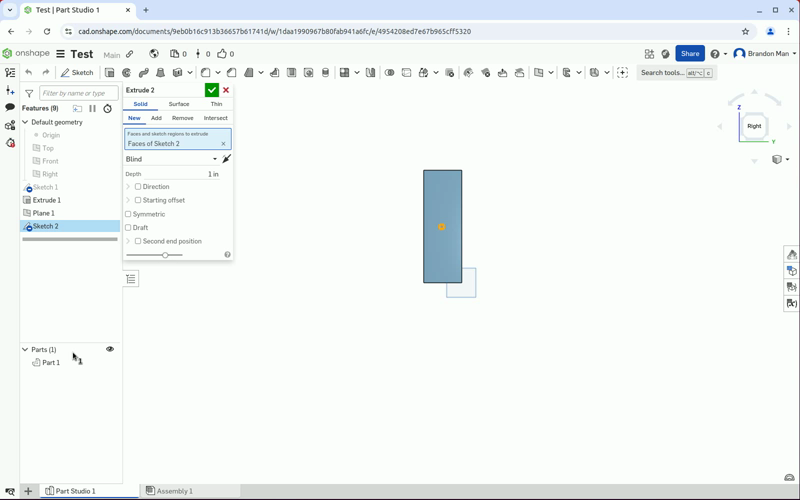
mouse_move(143, 106)
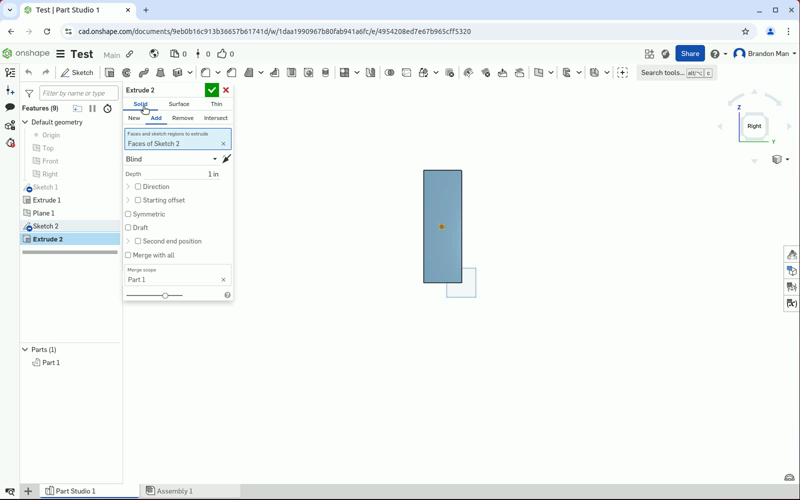
click(143, 106)
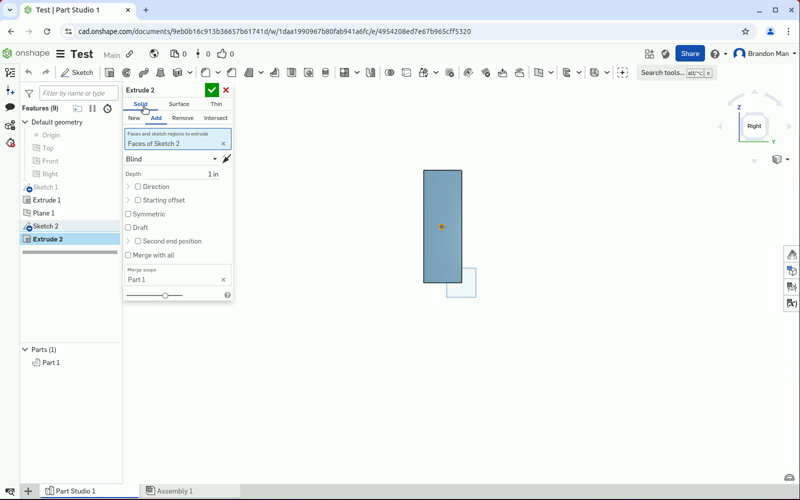
mouse_move(186, 120)
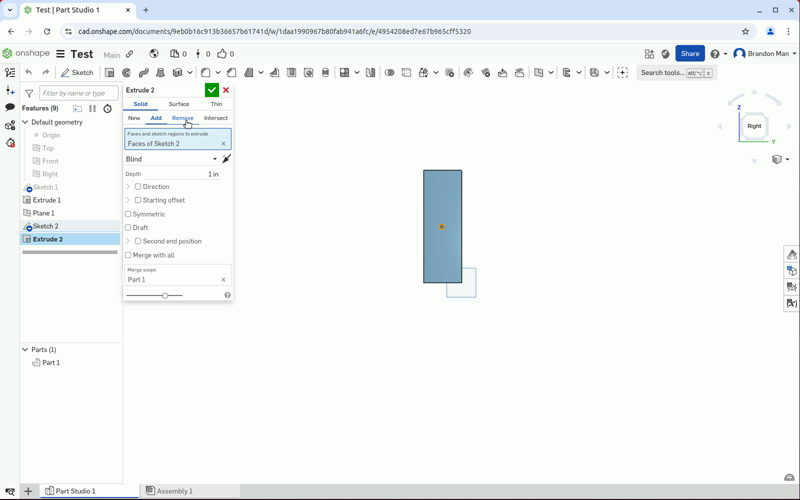
click(186, 120)
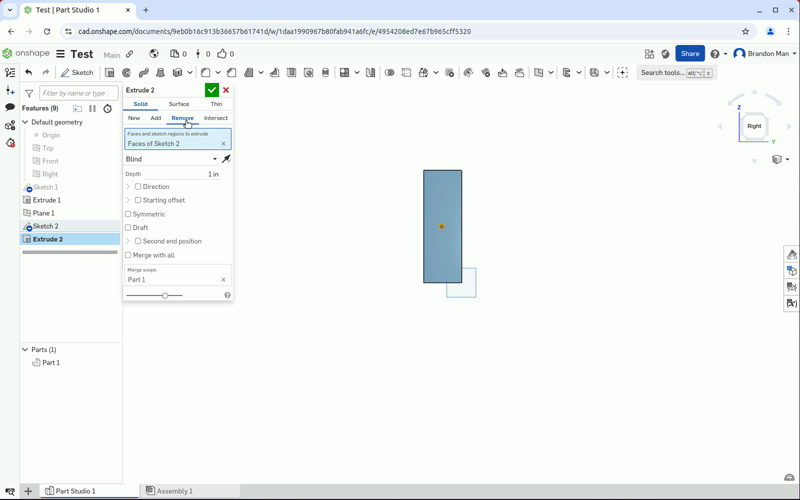
key(tab, 4)
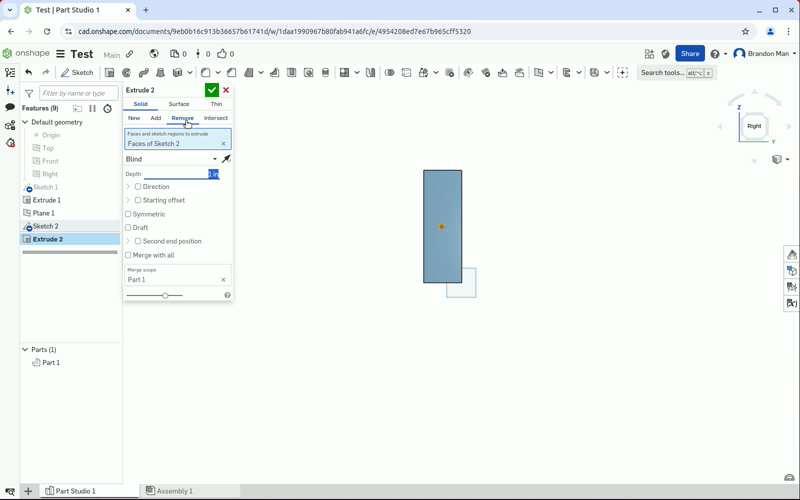
text(1.444)
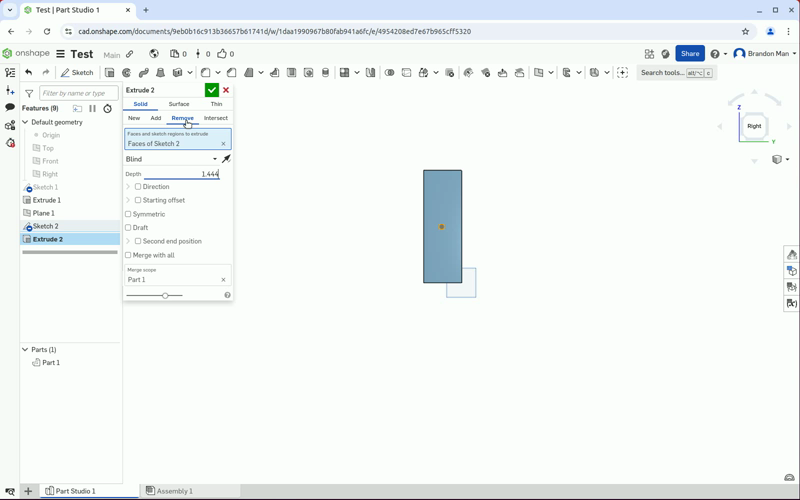
key(tab, 6)
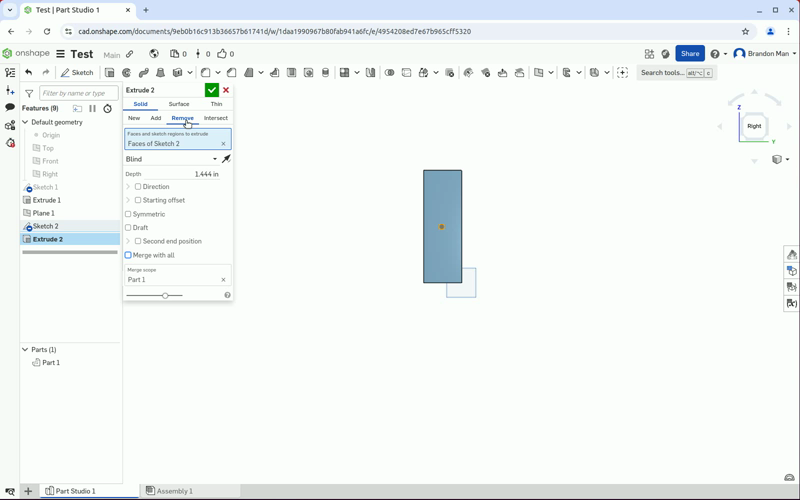
key(space)
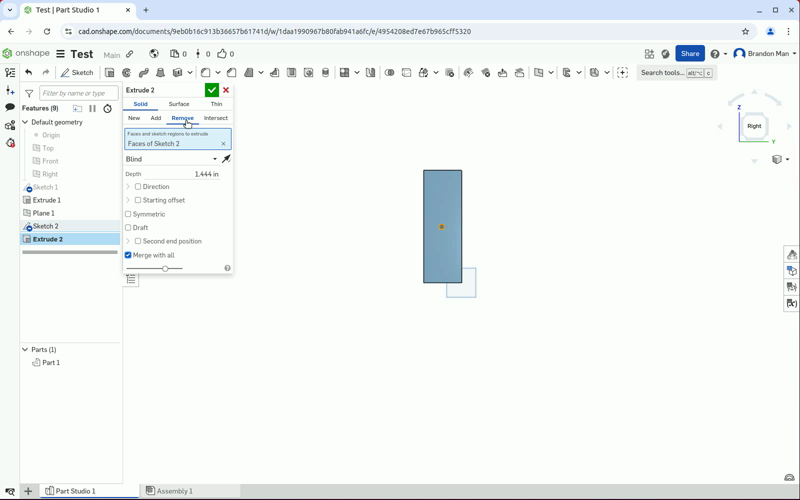
key(enter)
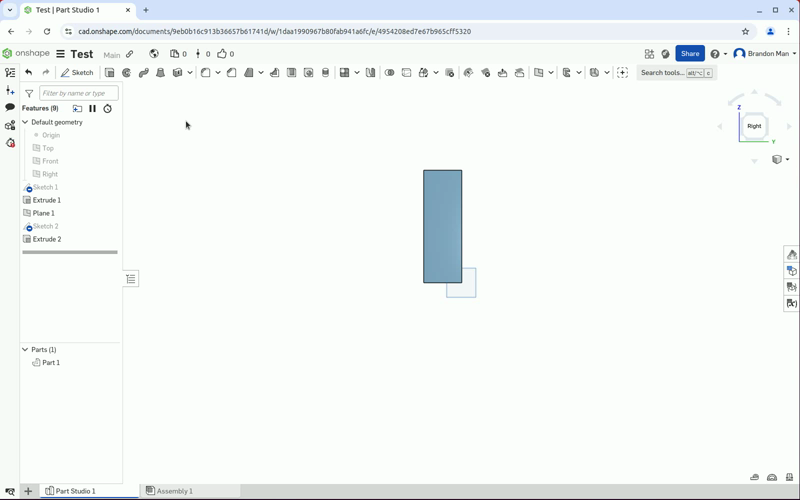
key(shift+h)
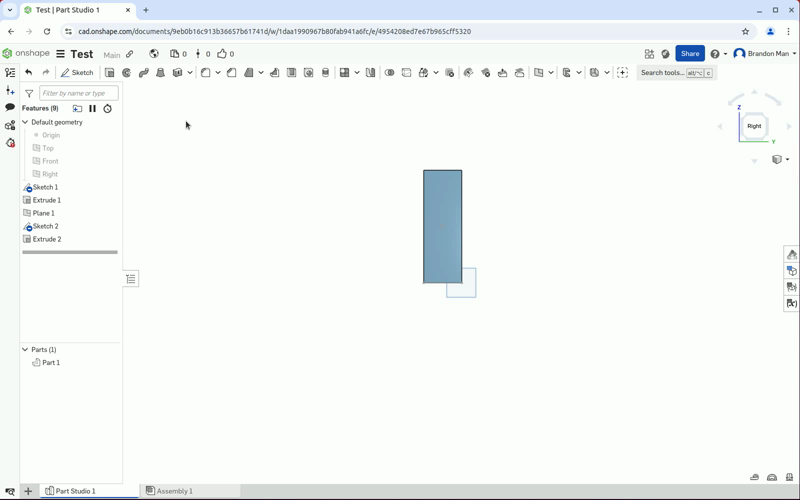
key(shift+h)
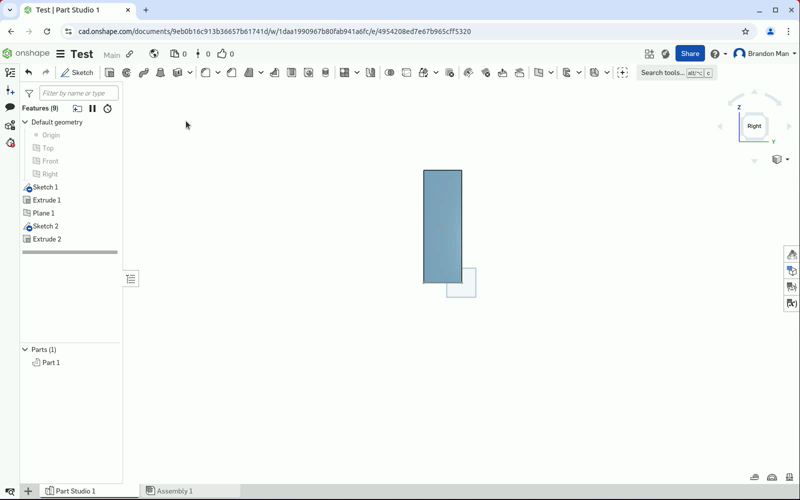
key(shift+7)
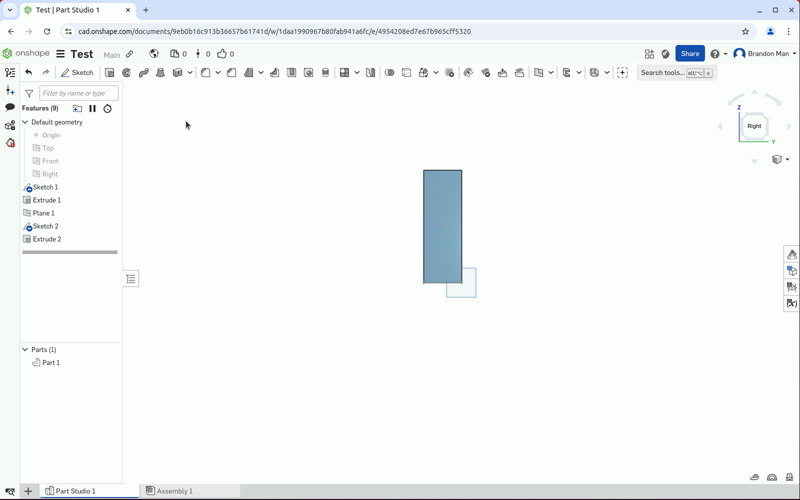
key(right, 2)
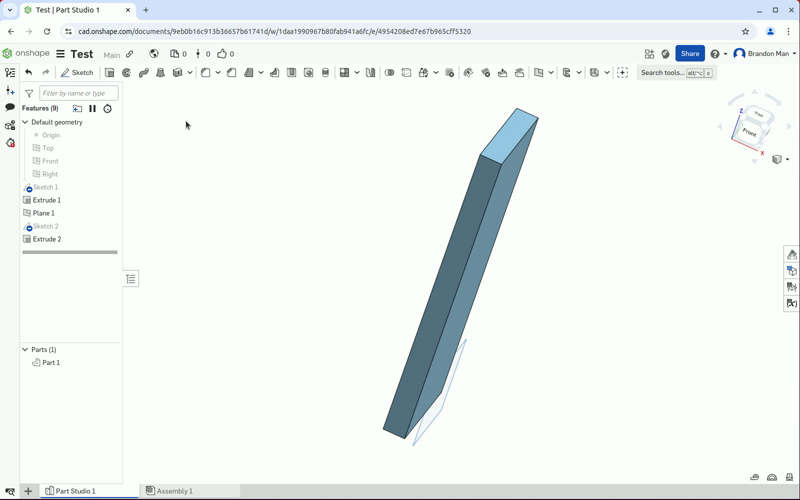
key(down, 2)
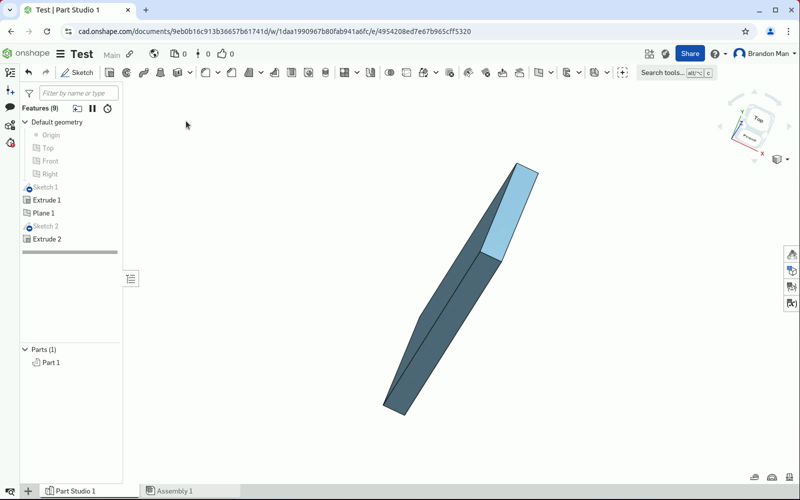
key(up, 2)
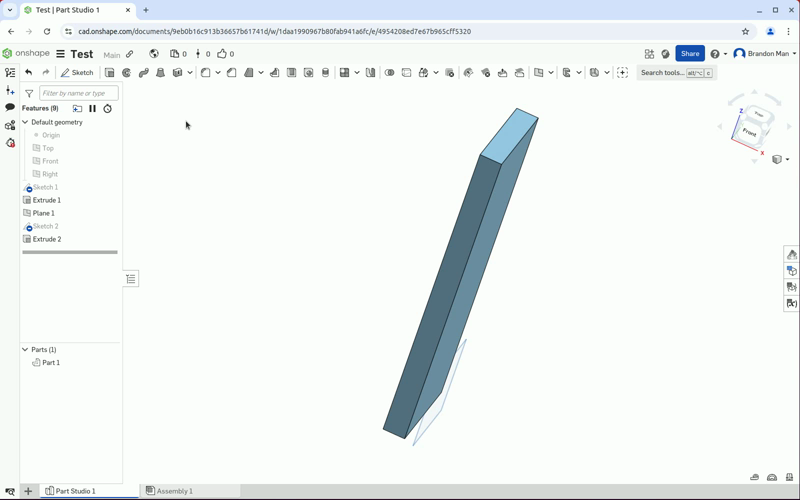
key(left, 2)
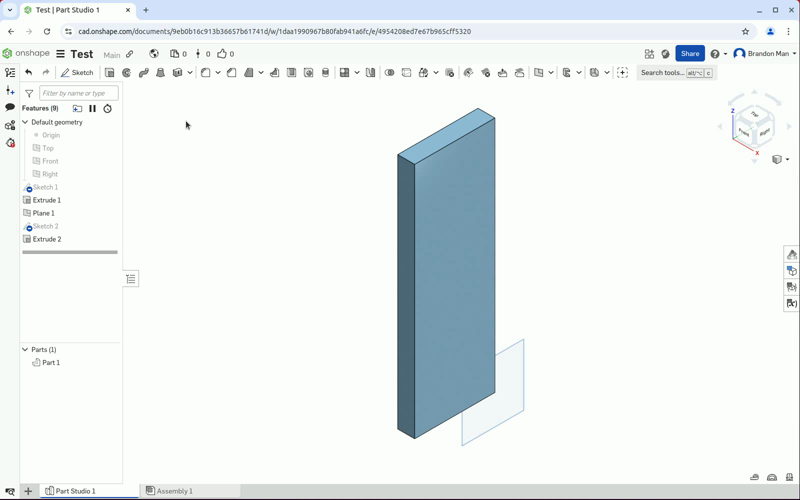
mouse_move(73, 189)
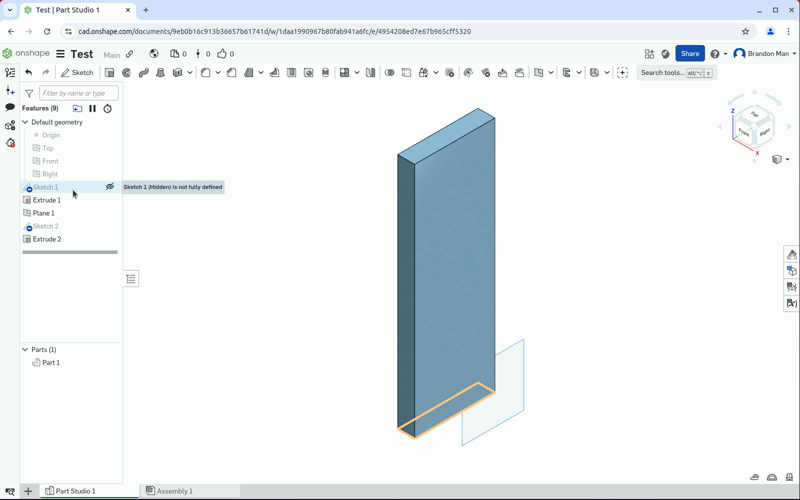
click(73, 189)